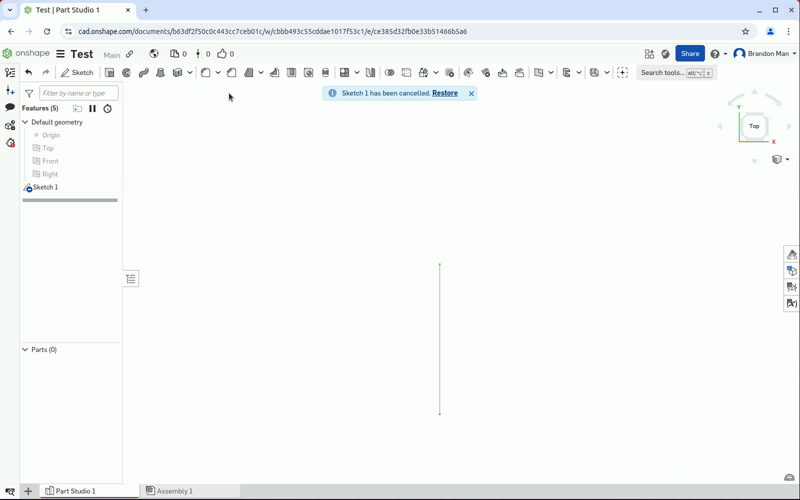
key(shift+h)
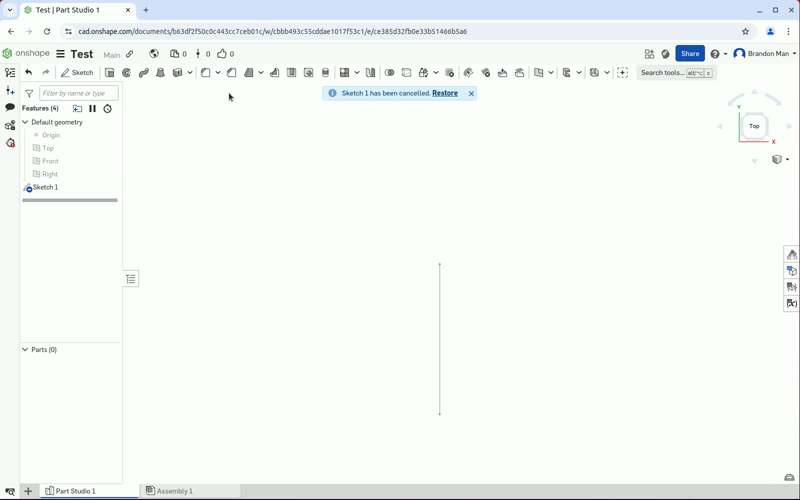
key(shift+s)
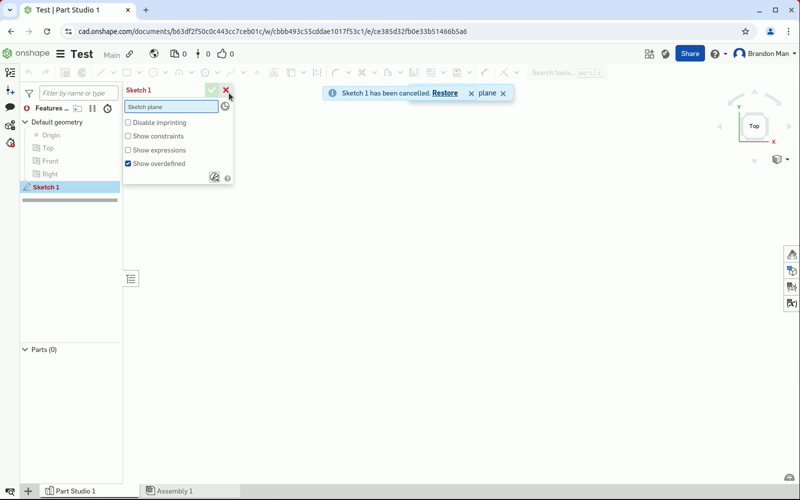
mouse_move(73, 150)
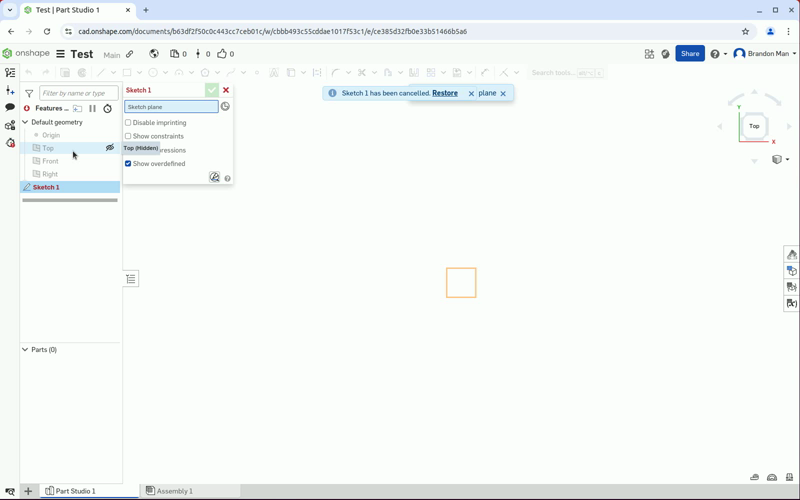
click(73, 150)
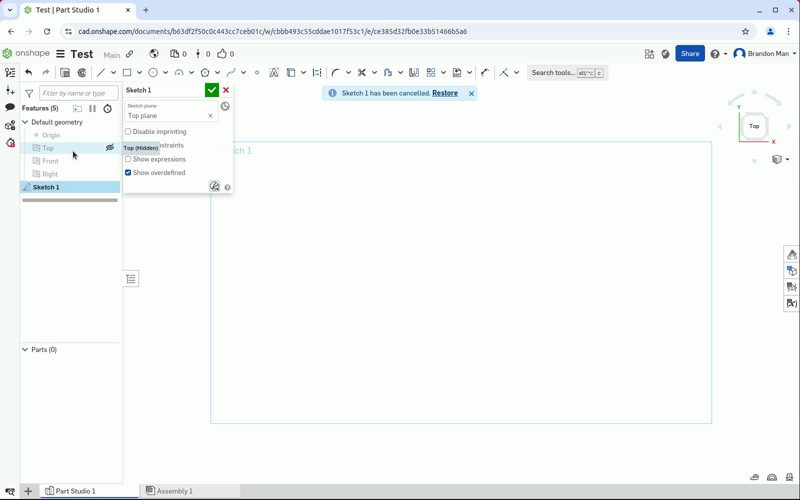
mouse_move(73, 352)
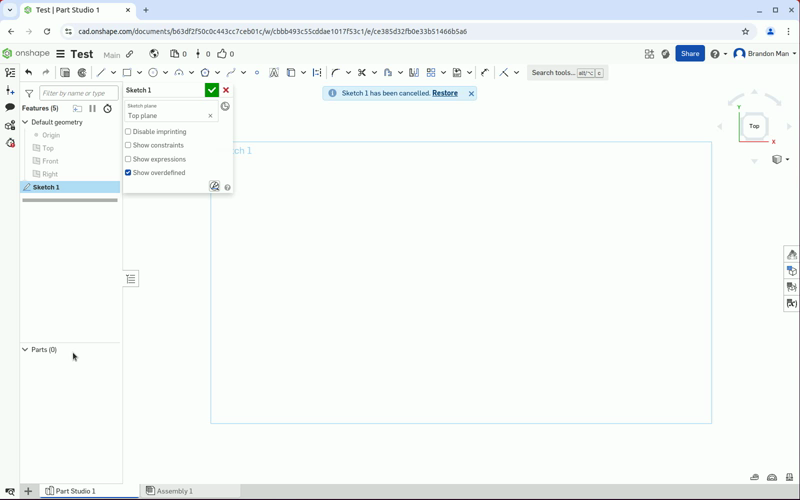
key(y)
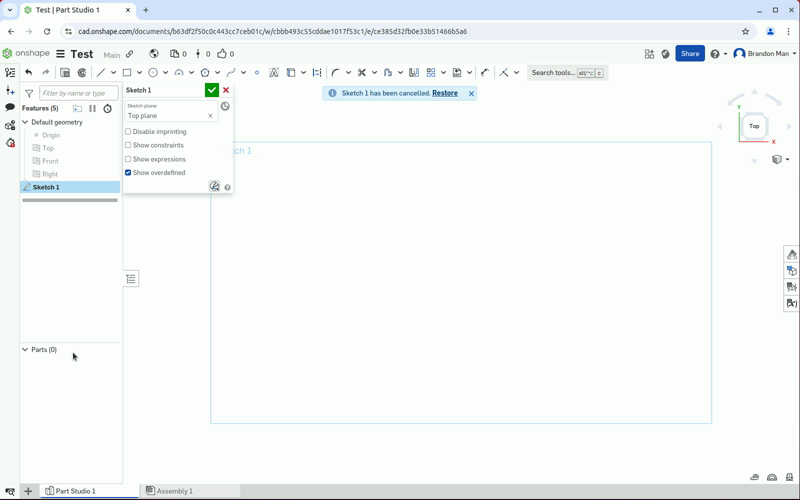
key(l)
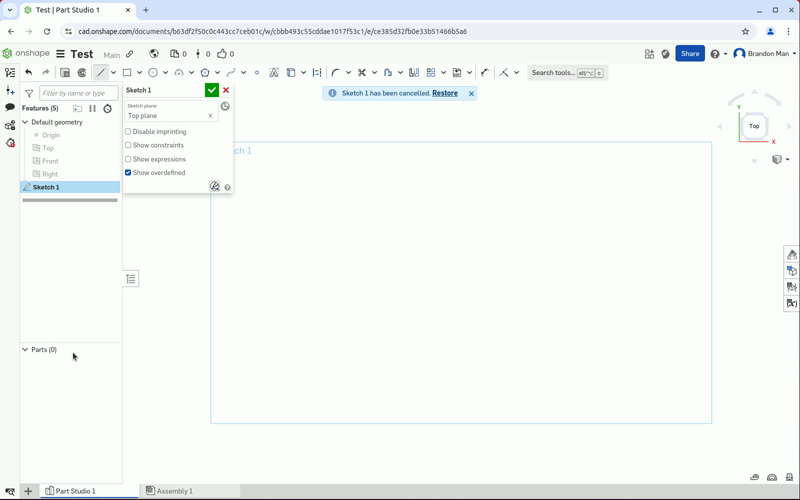
key_down(shift)
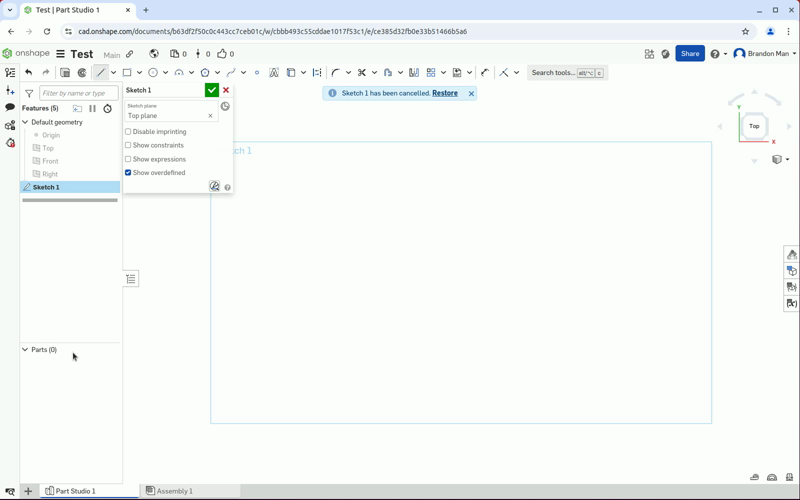
mouse_move(348, 332)
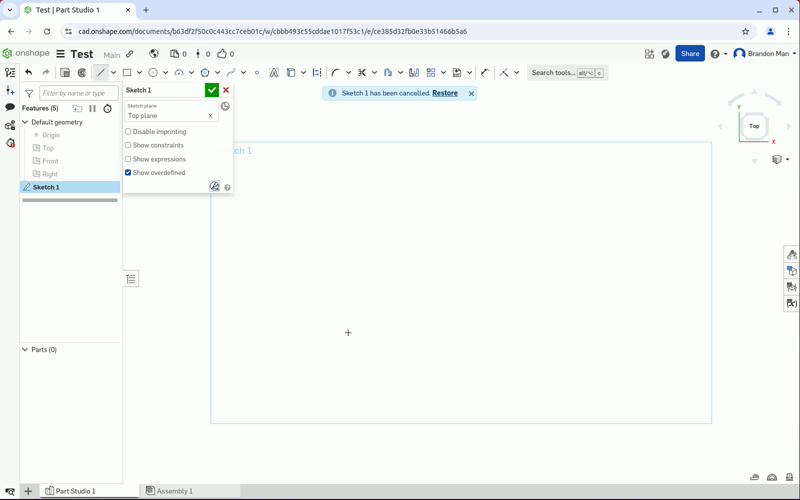
click(348, 332)
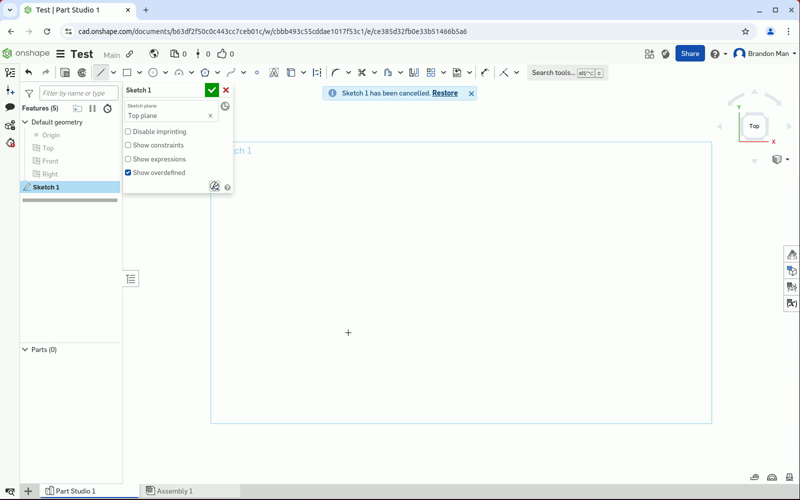
key_up(shift)
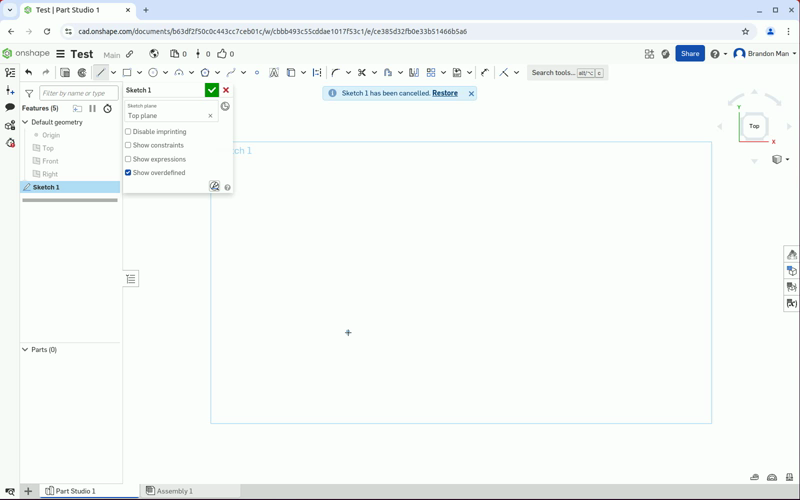
key_down(shift)
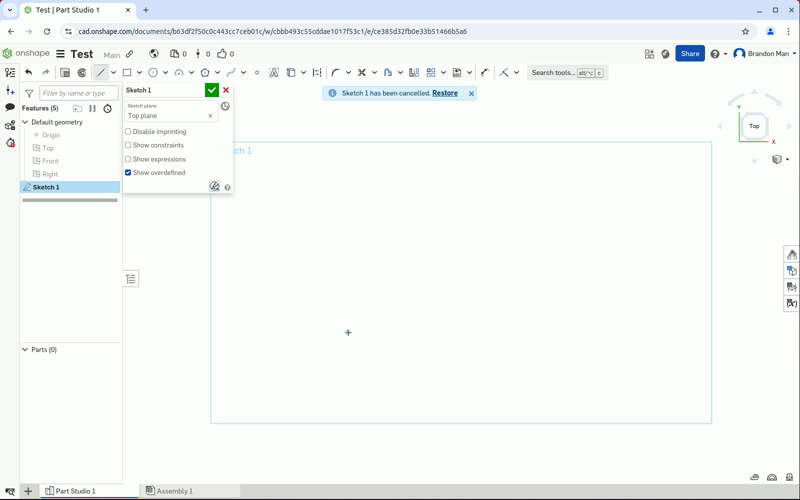
mouse_move(457, 332)
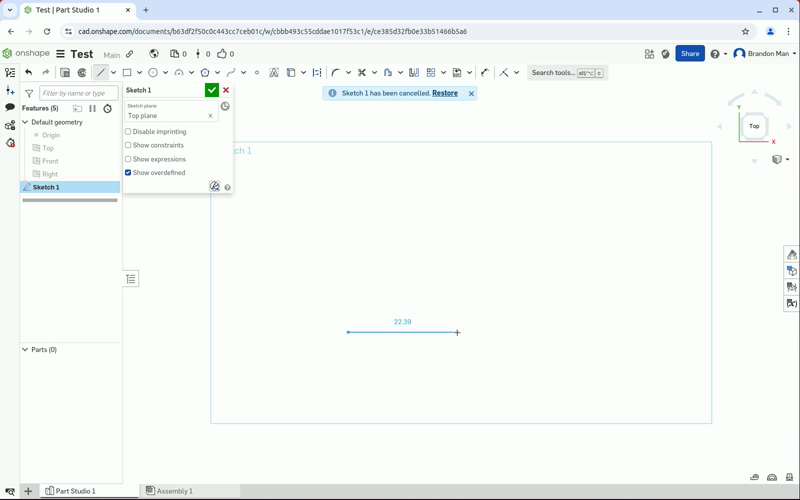
click(457, 332)
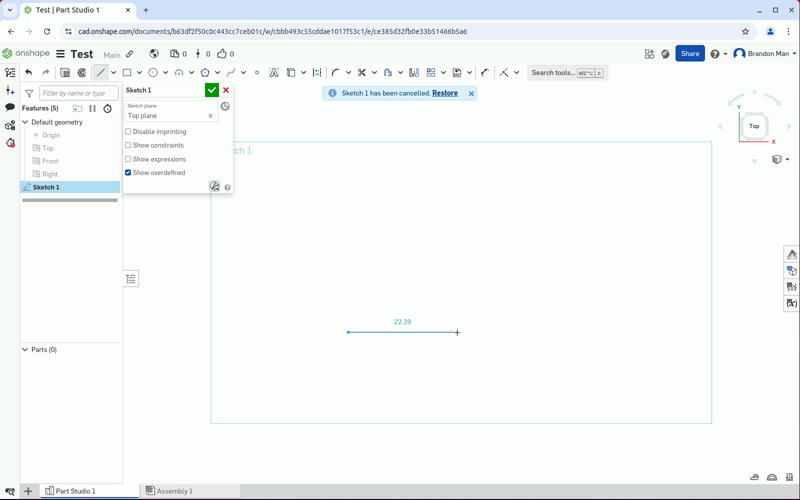
key_up(shift)
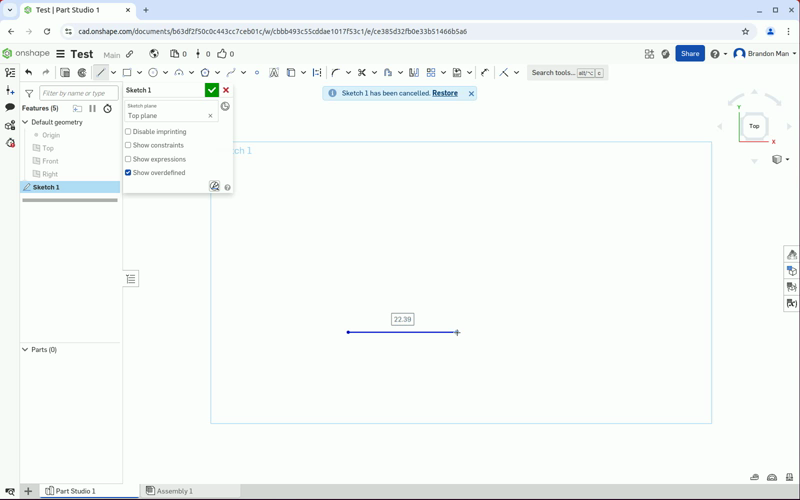
key_down(shift)
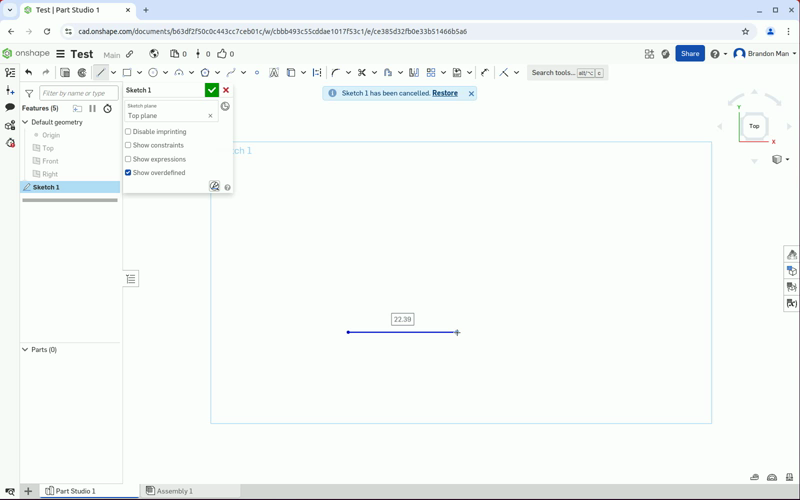
mouse_move(457, 256)
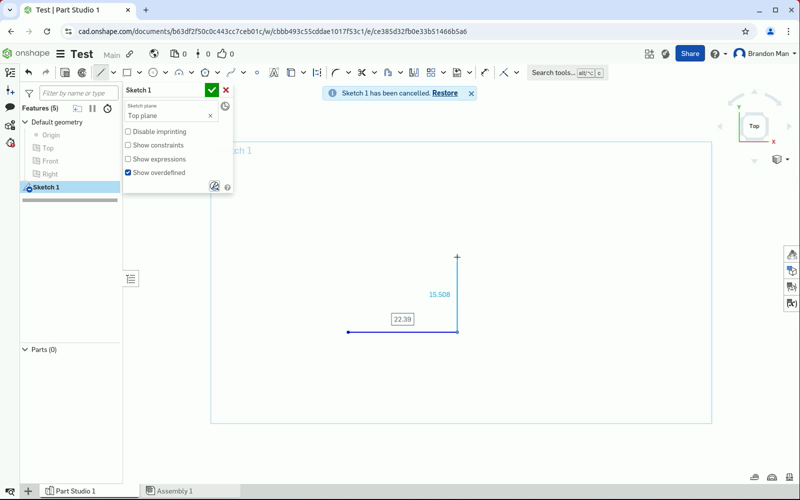
click(457, 256)
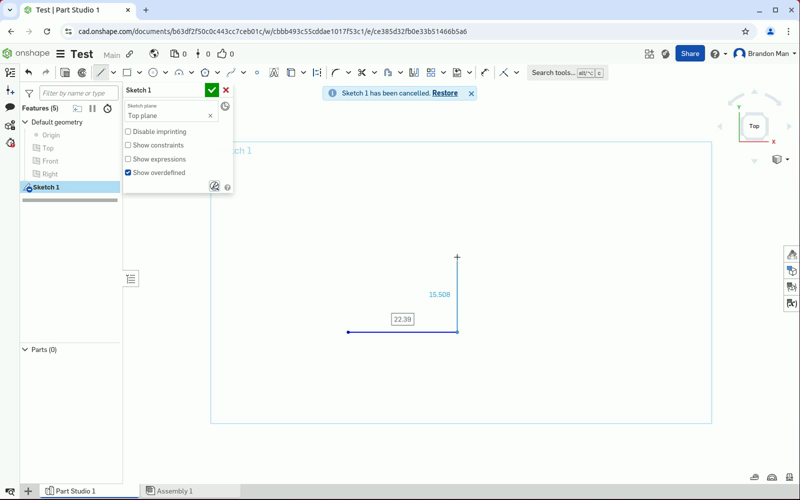
key_up(shift)
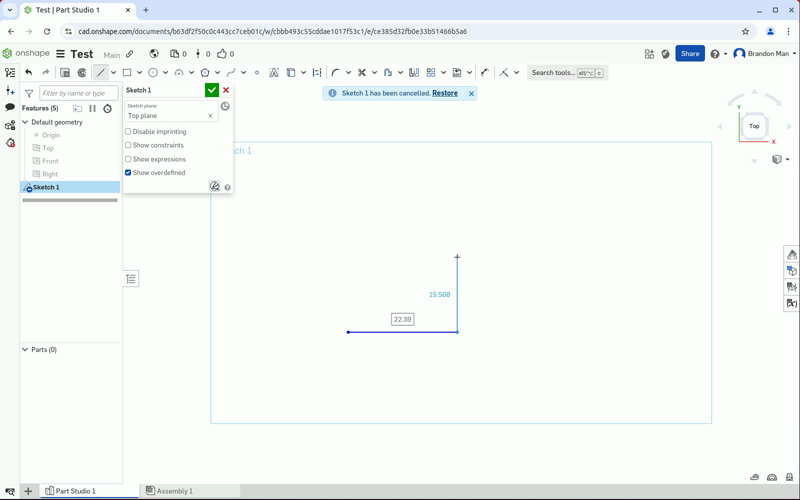
key_down(shift)
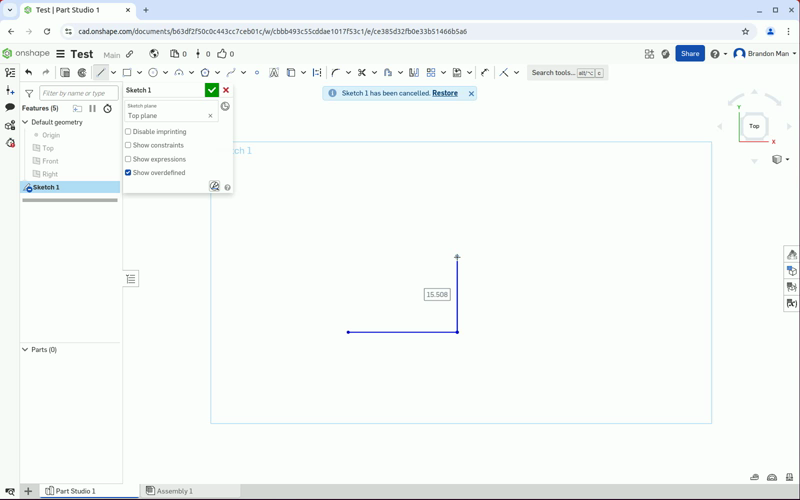
mouse_move(348, 256)
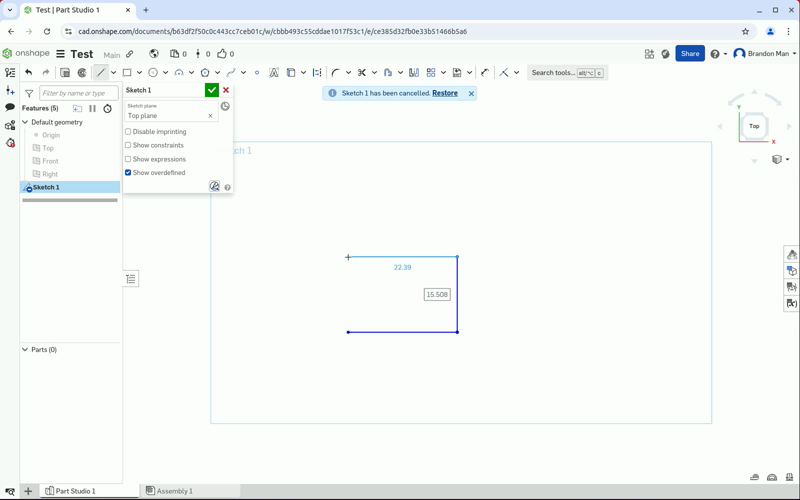
click(348, 256)
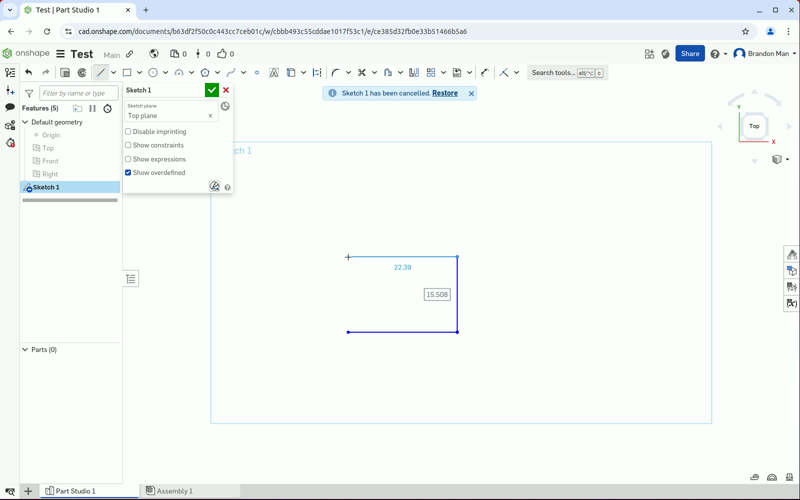
key_up(shift)
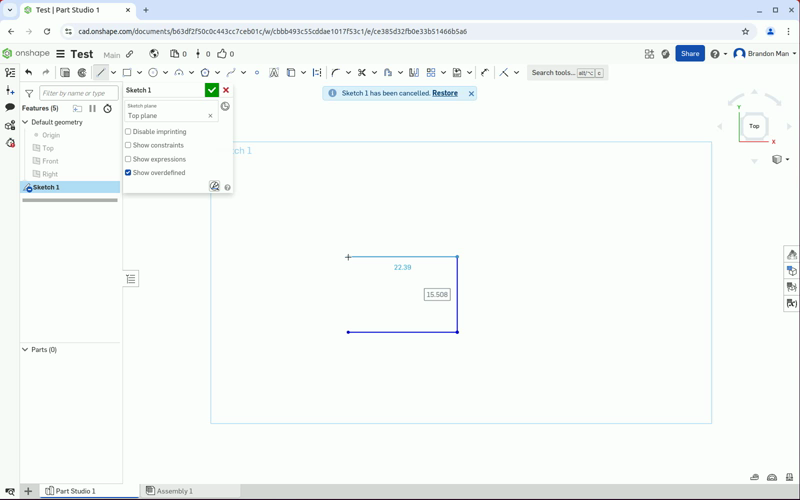
key_down(shift)
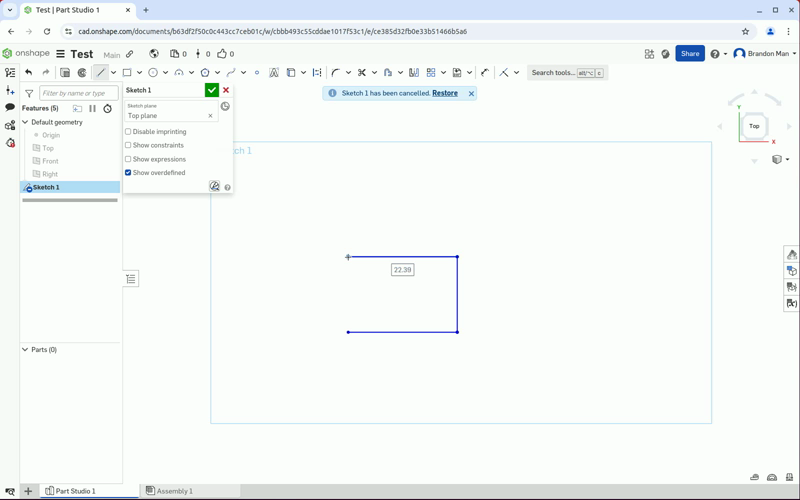
mouse_move(348, 332)
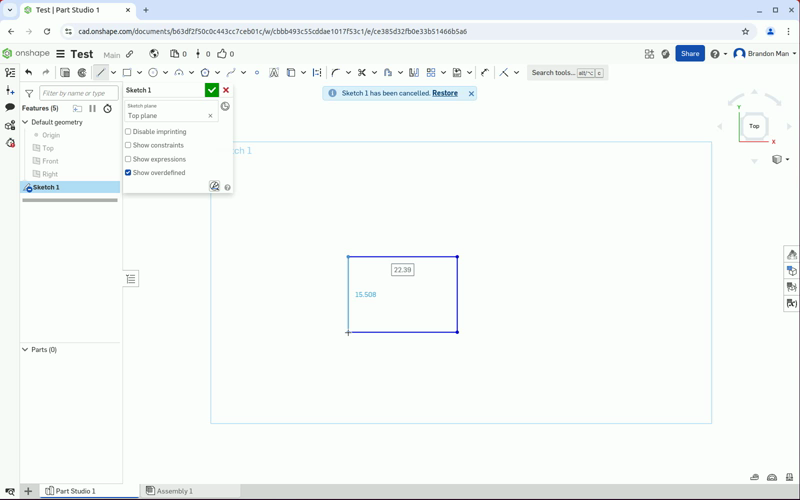
key_up(shift)
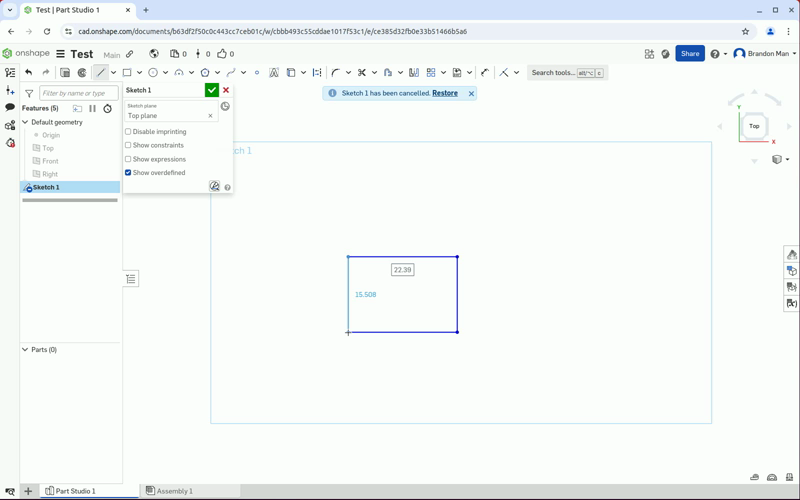
click(348, 332)
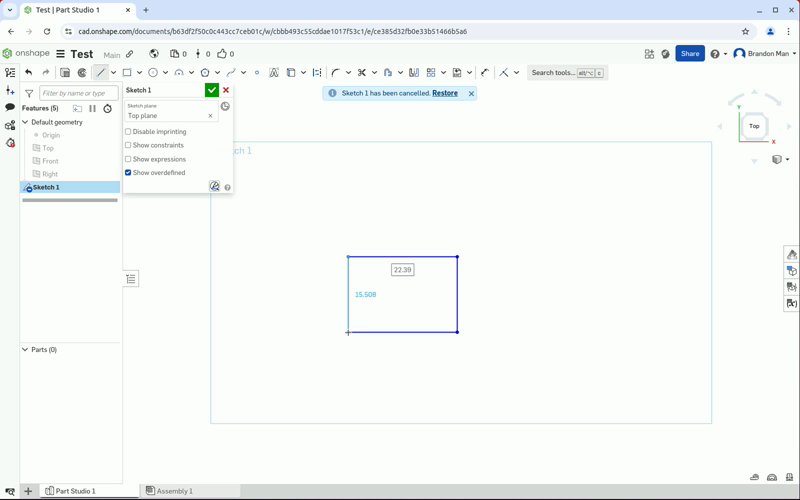
key(esc)
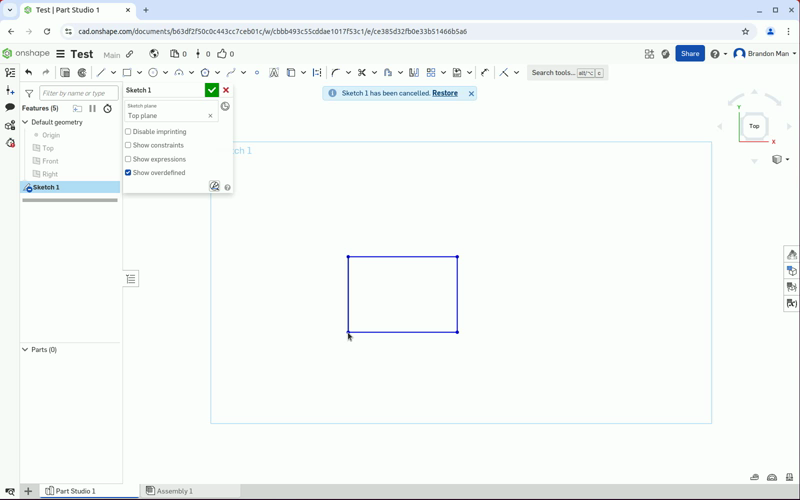
mouse_move(418, 299)
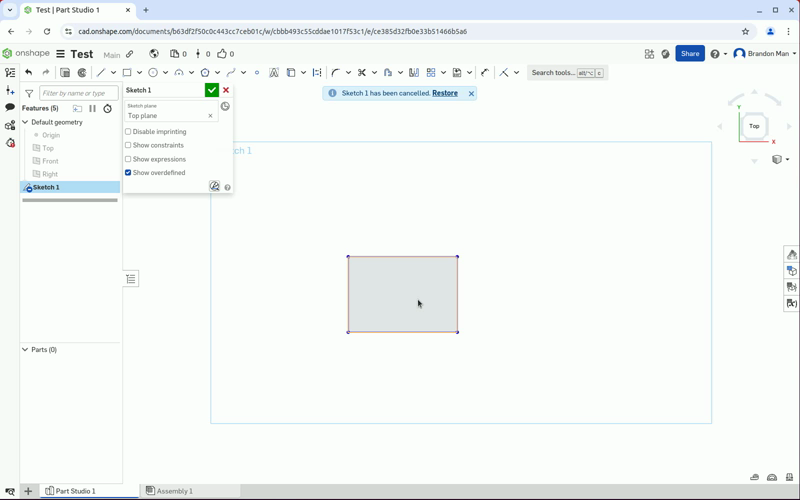
click(418, 299)
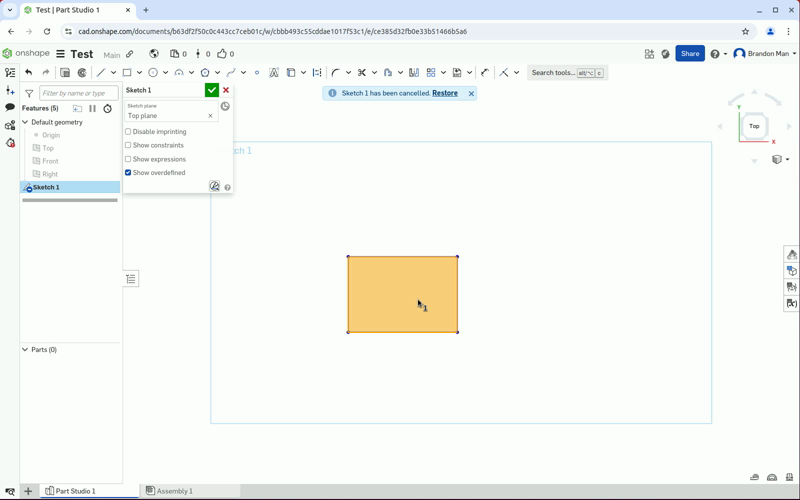
mouse_move(73, 352)
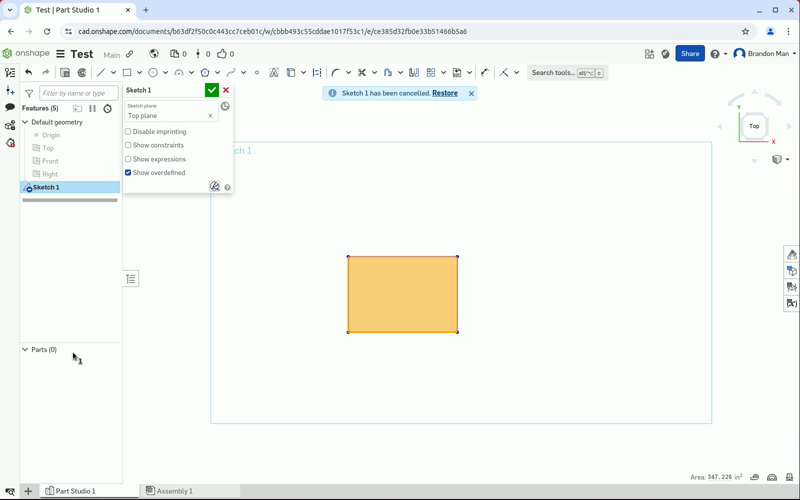
key(shift+y)
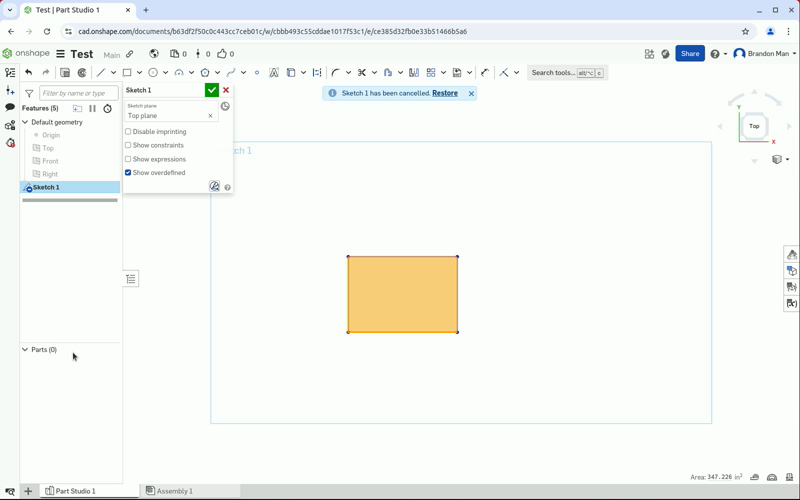
key(shift+e)
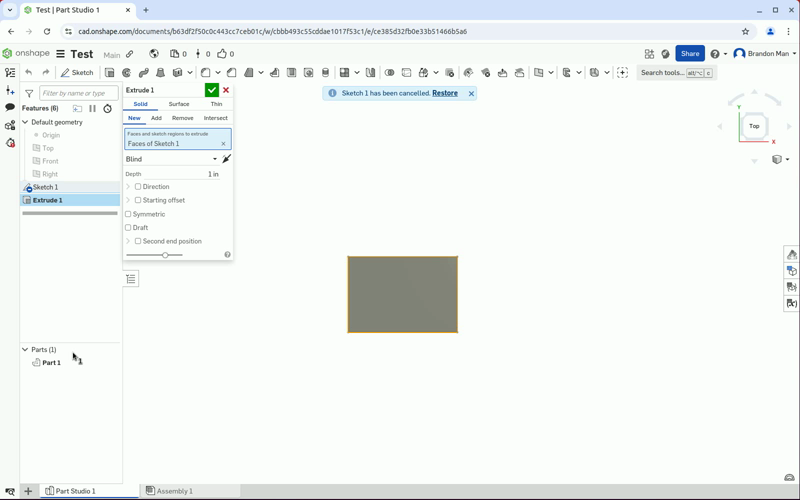
mouse_move(143, 106)
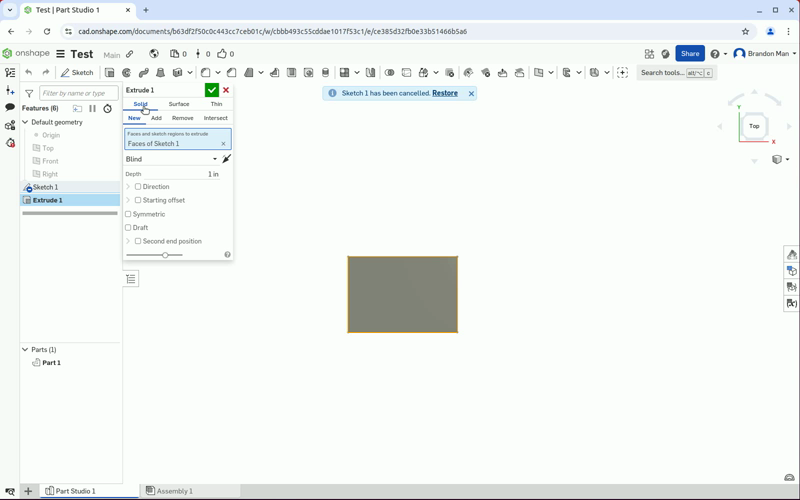
click(143, 106)
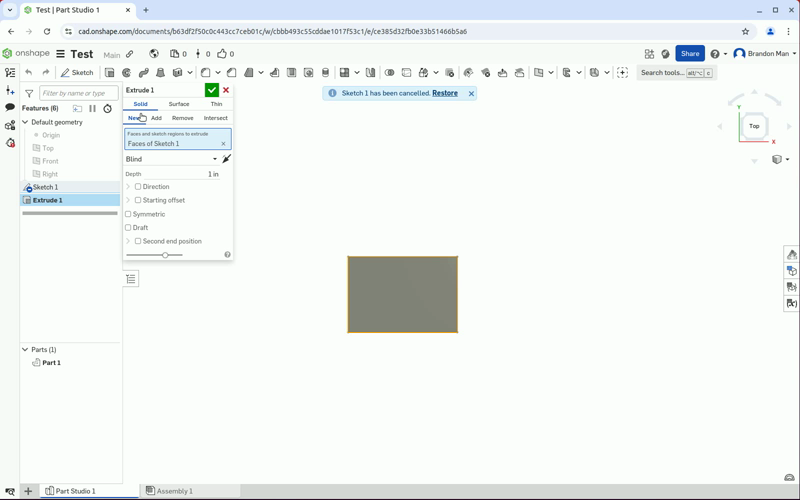
mouse_move(137, 120)
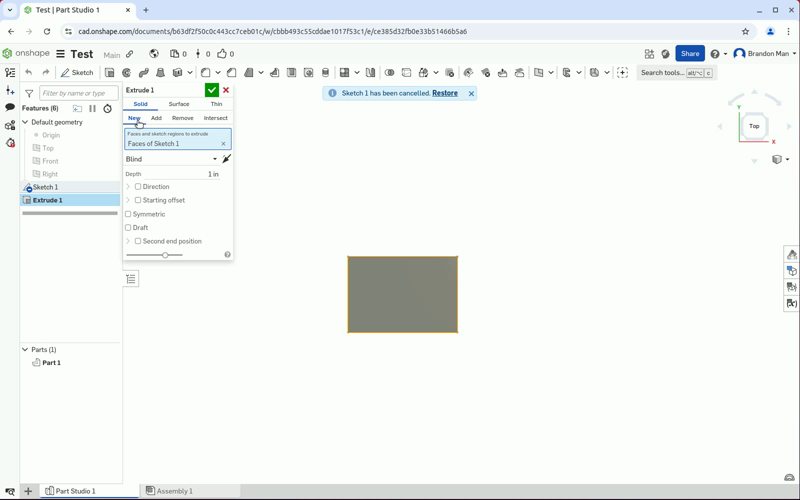
click(137, 120)
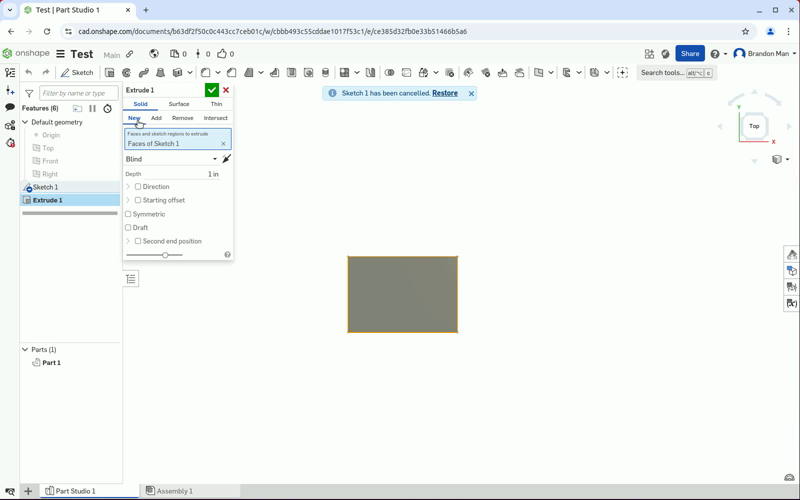
key(tab, 4)
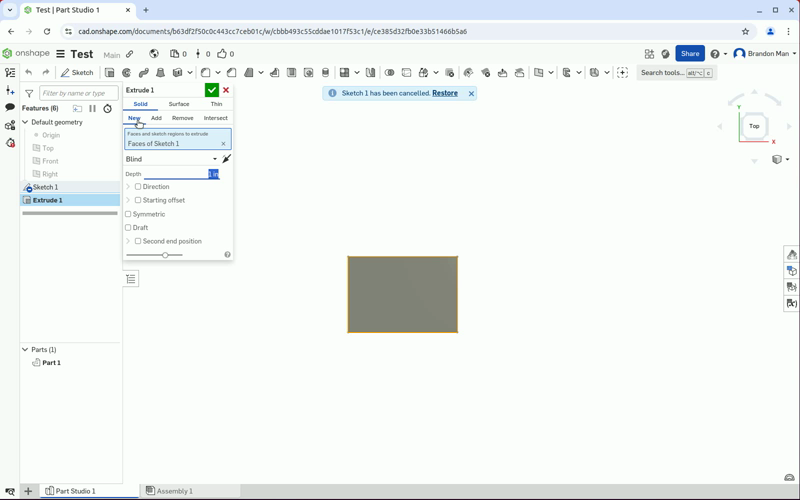
text(0.481)
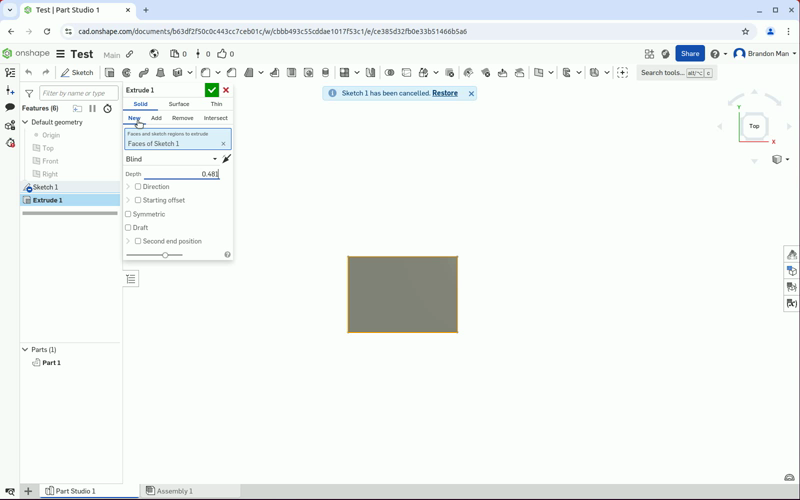
key(enter)
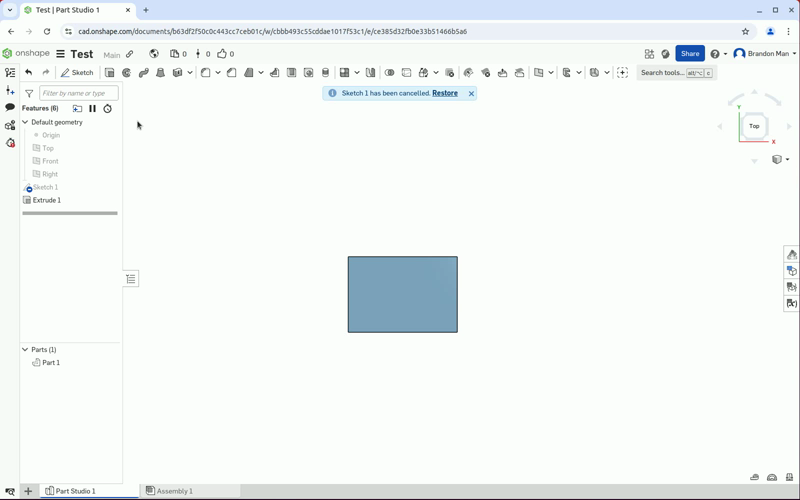
key(shift+h)
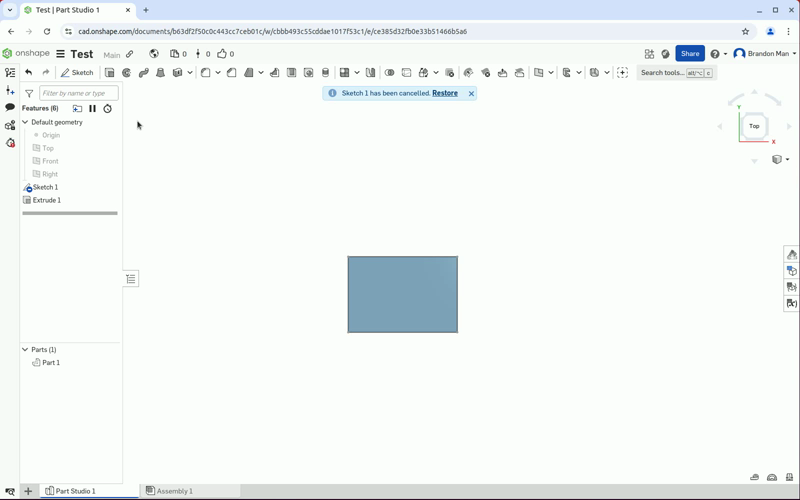
key(shift+h)
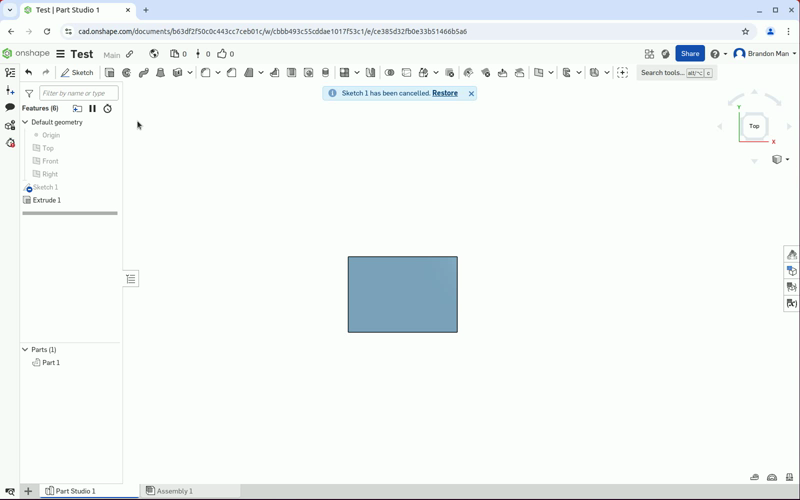
mouse_move(73, 189)
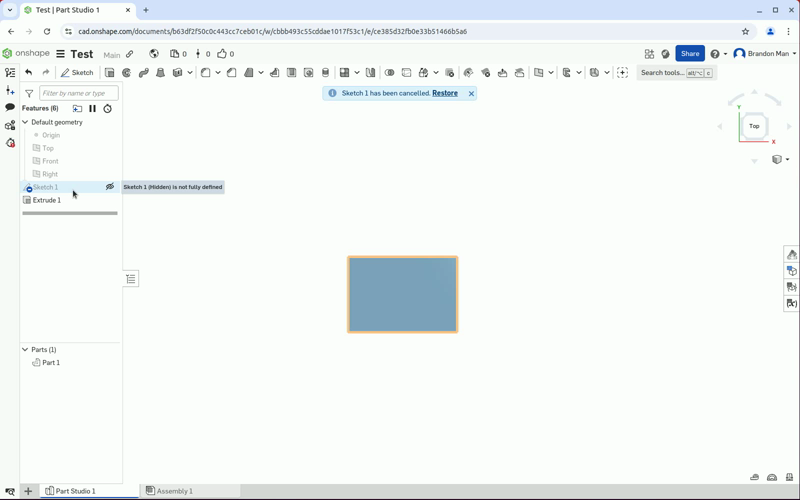
click(73, 189)
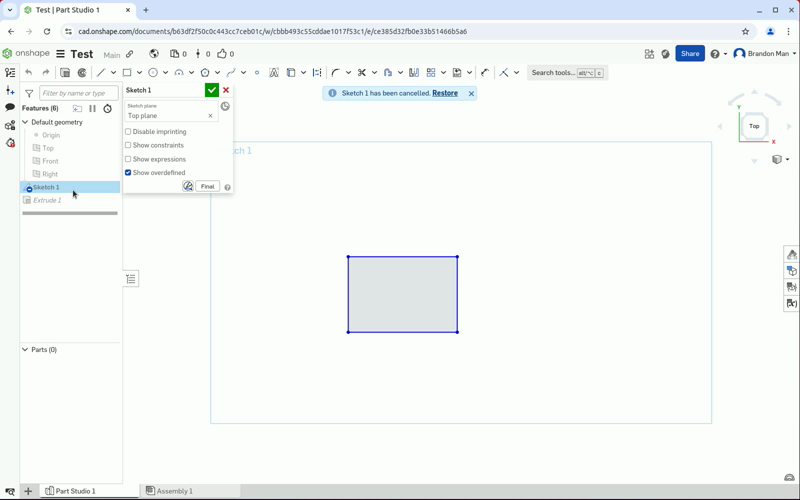
mouse_move(229, 92)
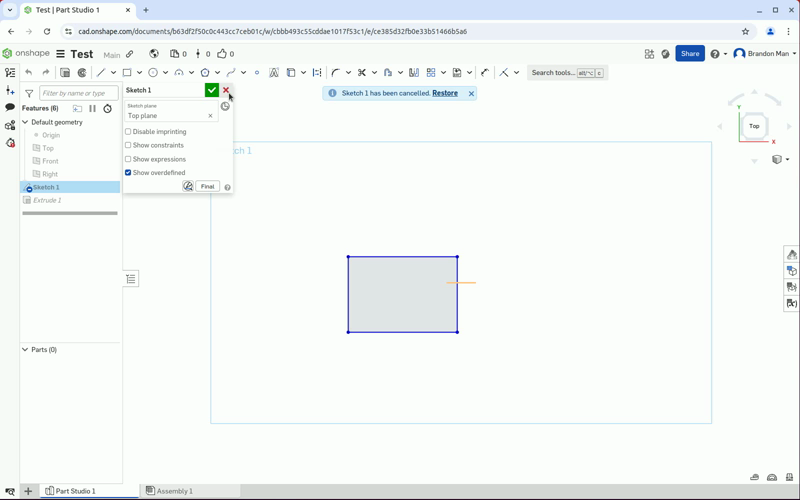
click(229, 92)
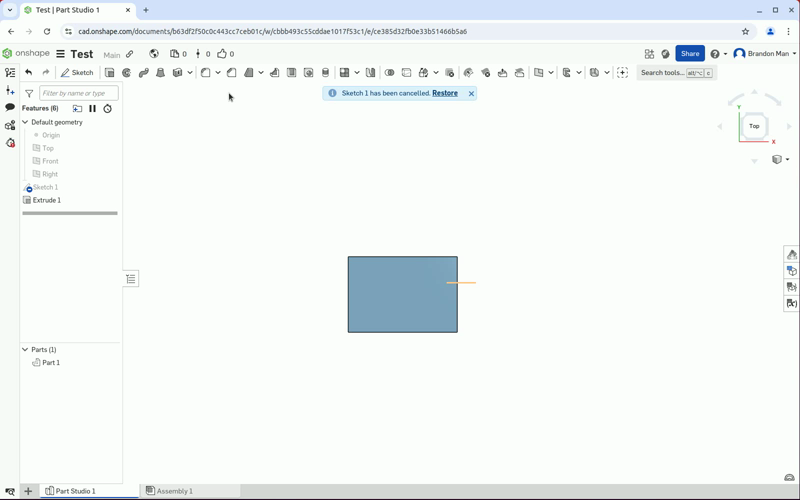
mouse_move(541, 75)
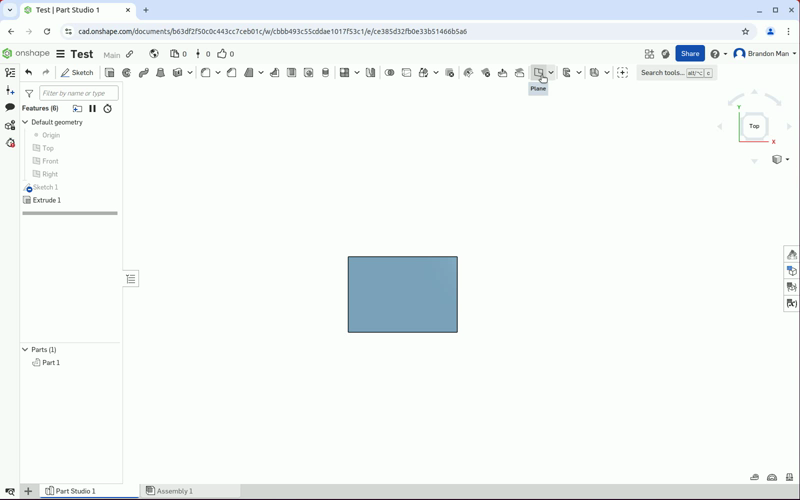
click(541, 75)
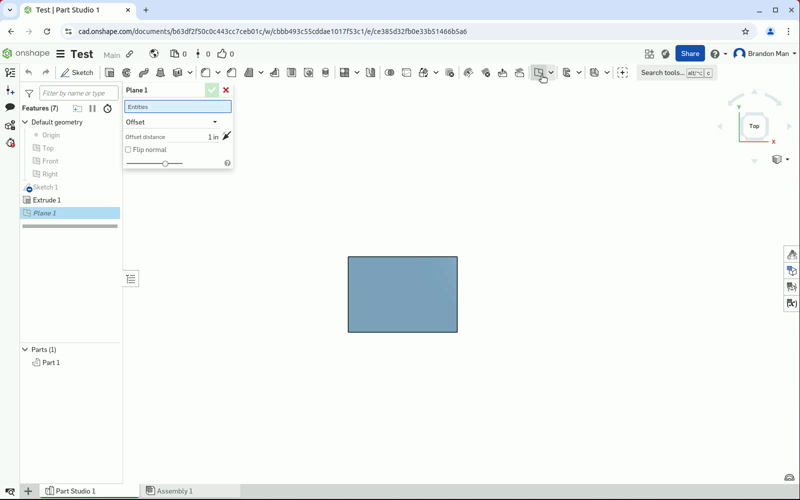
mouse_move(73, 150)
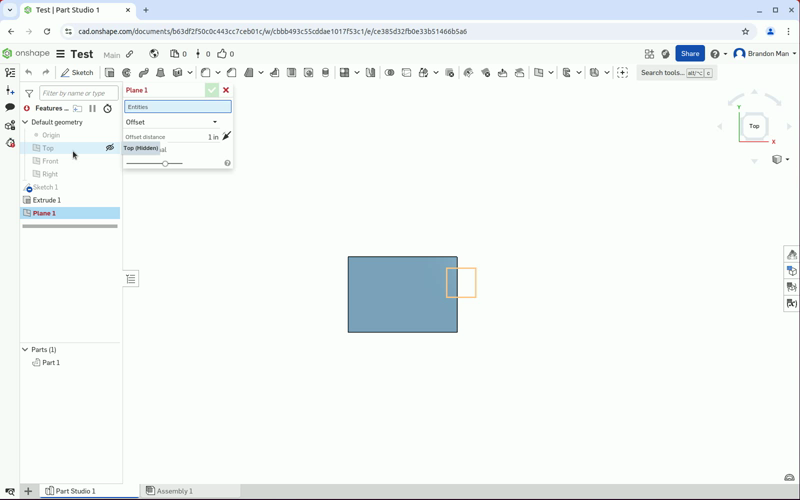
click(73, 150)
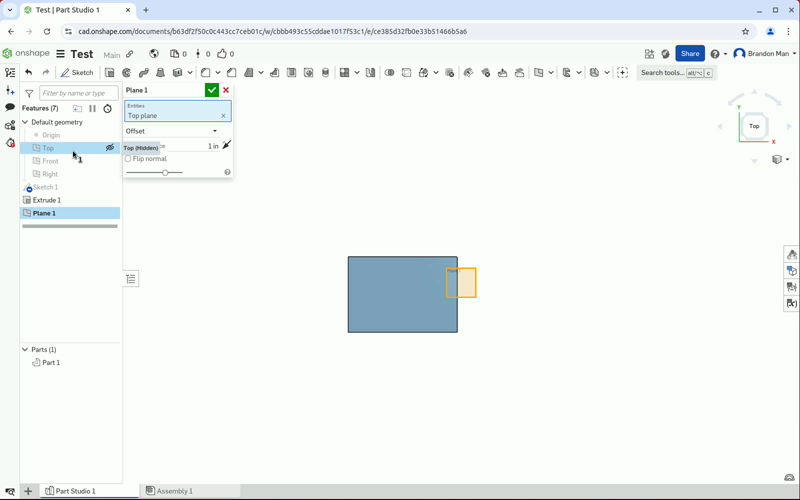
key(tab, 2)
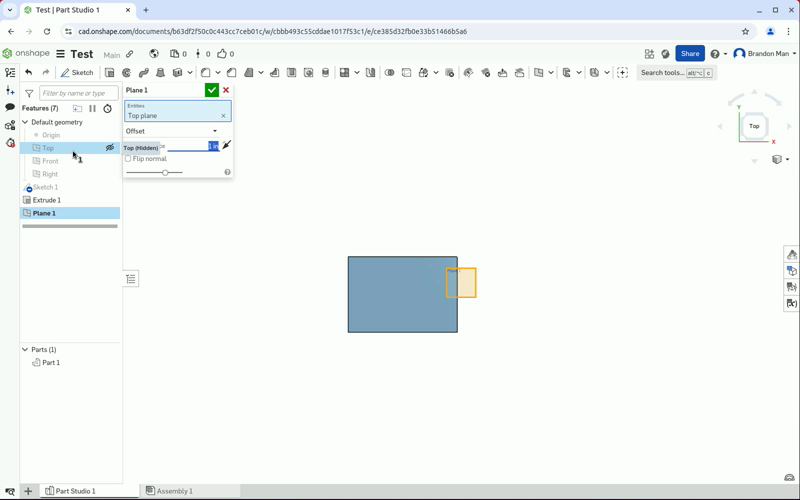
text(0.493)
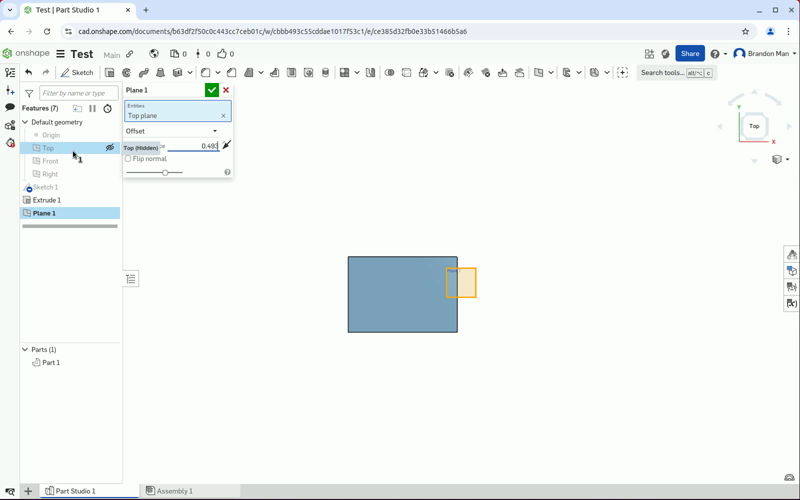
key(enter, 2)
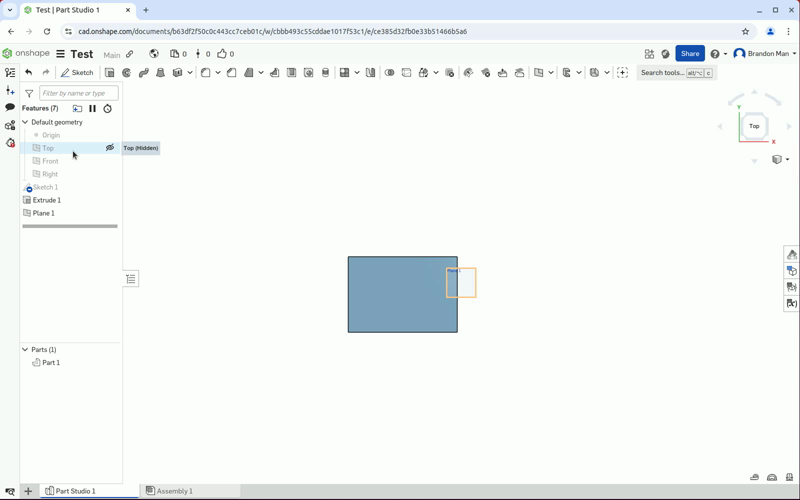
key(shift+s)
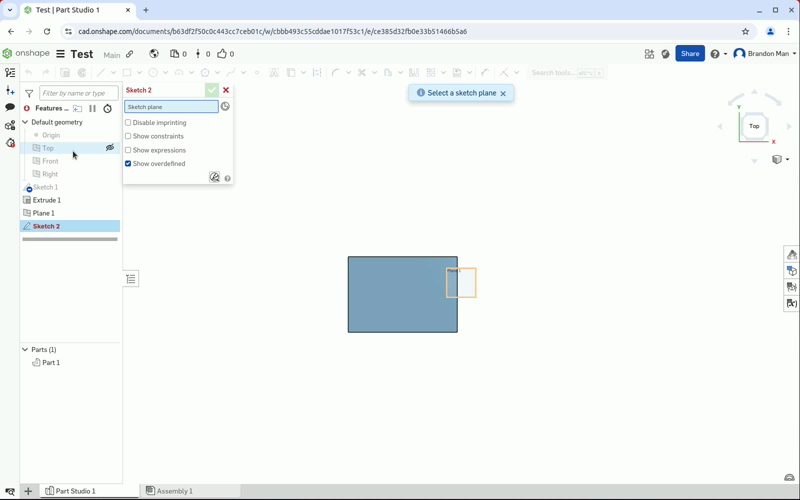
mouse_move(73, 215)
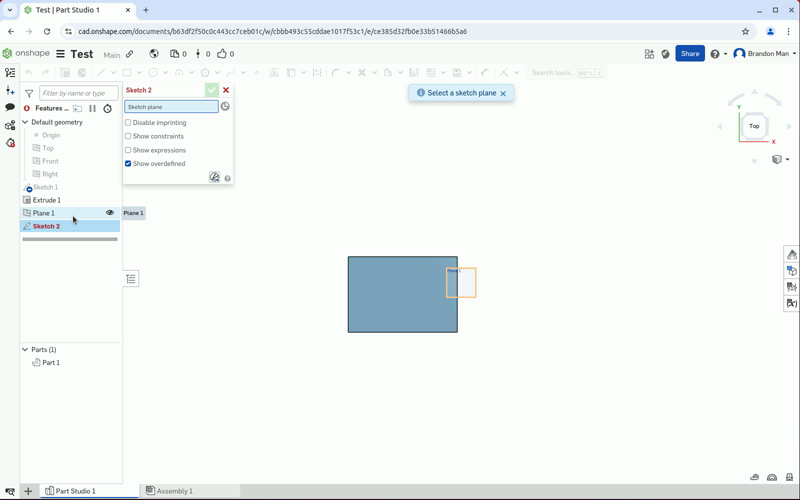
click(73, 215)
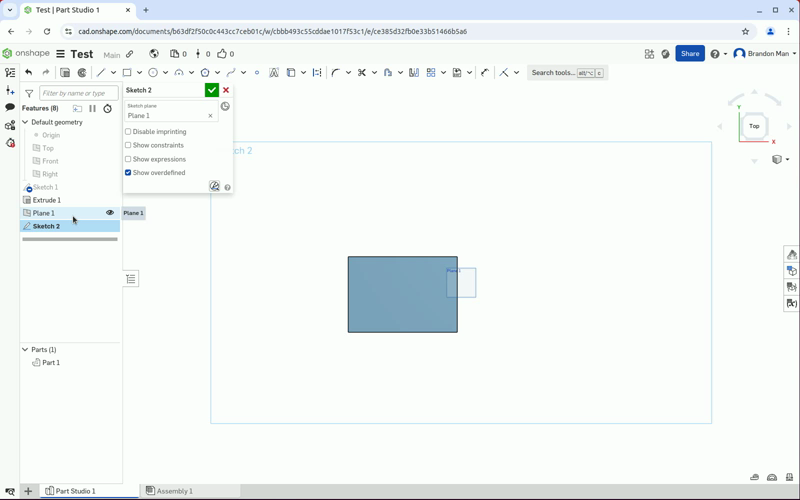
mouse_move(73, 352)
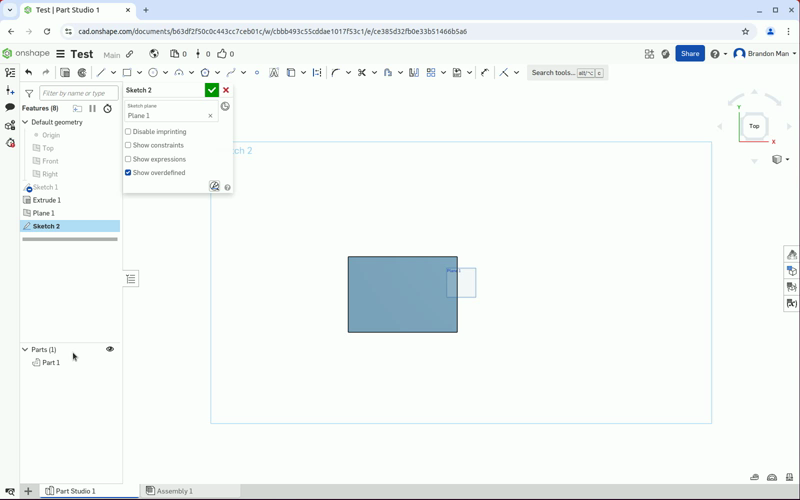
key(y)
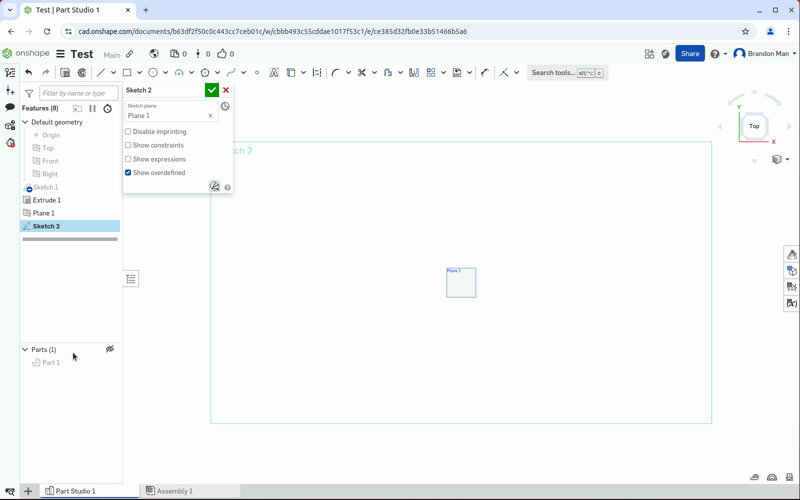
key(c)
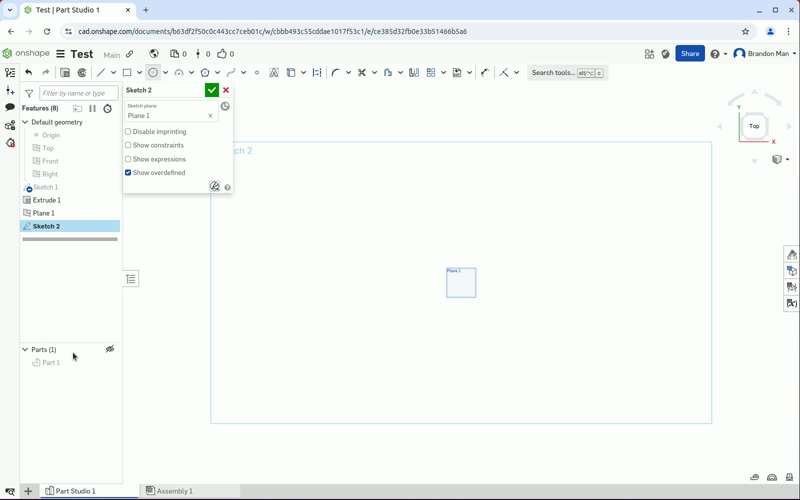
key_down(shift)
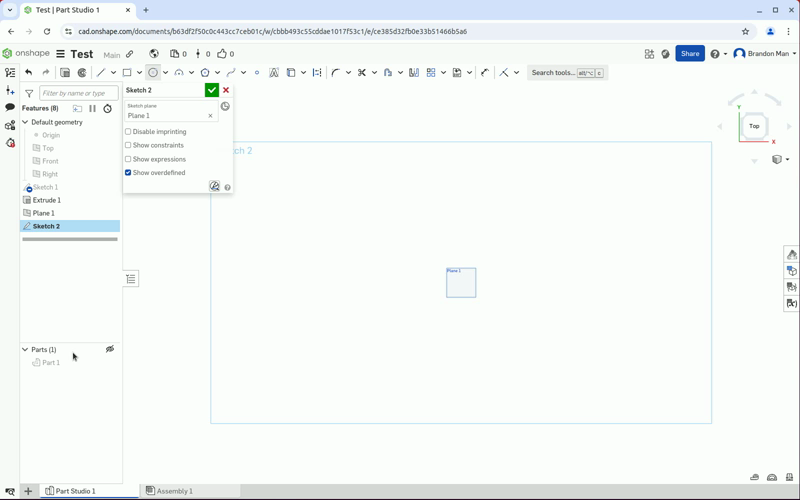
mouse_move(432, 282)
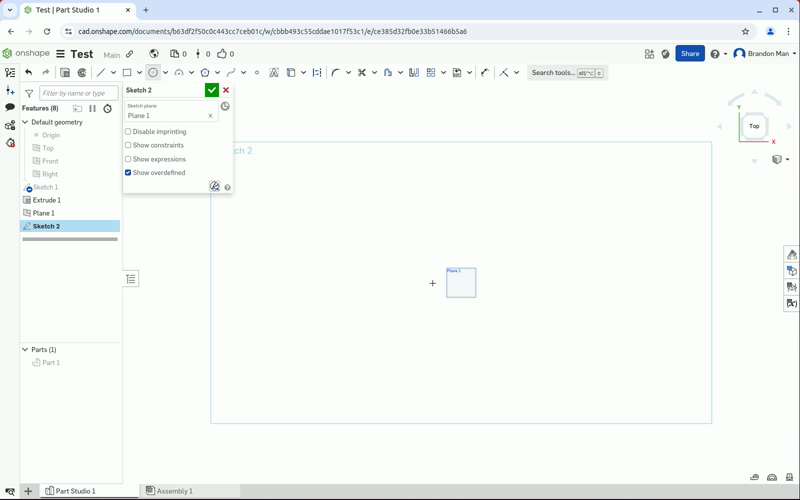
click(432, 282)
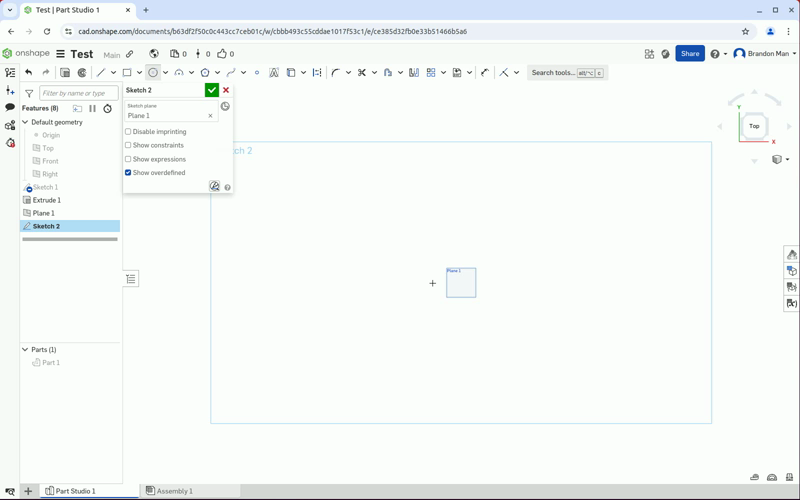
key_up(shift)
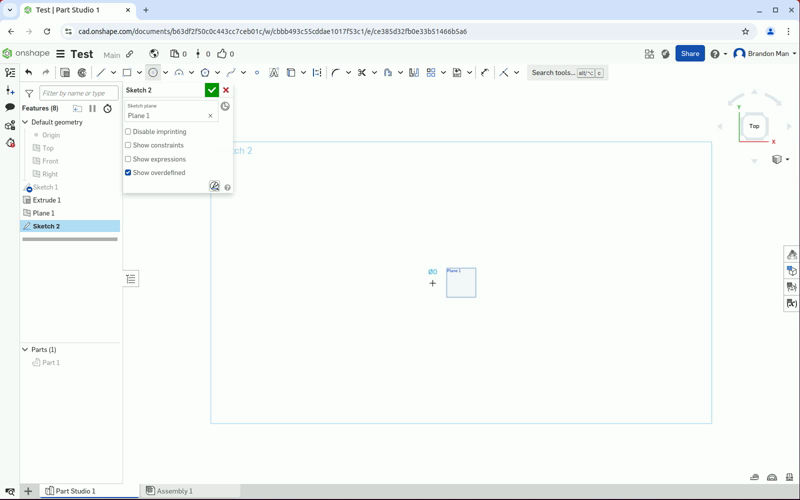
mouse_move(453, 282)
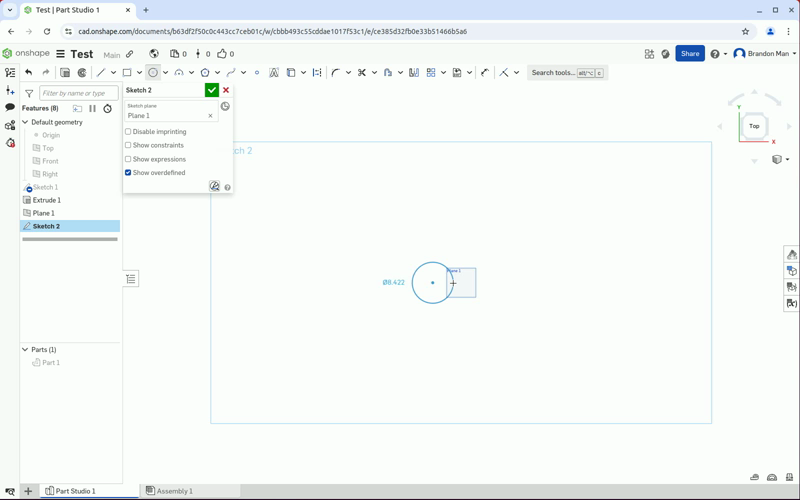
click(453, 282)
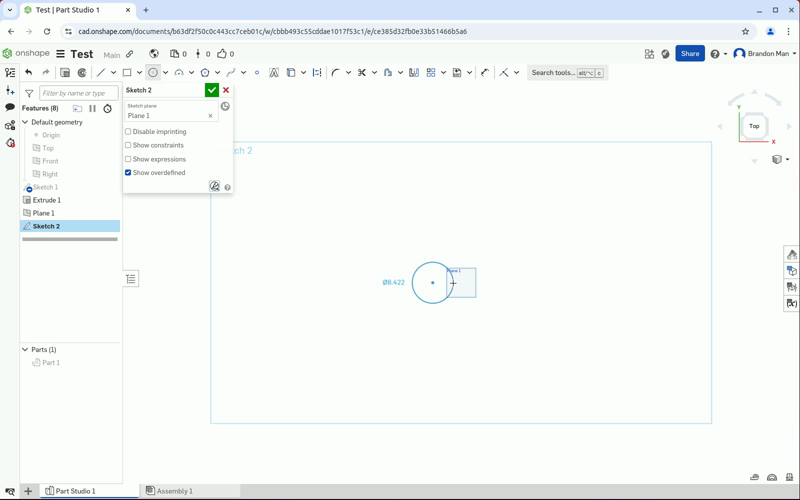
key(esc)
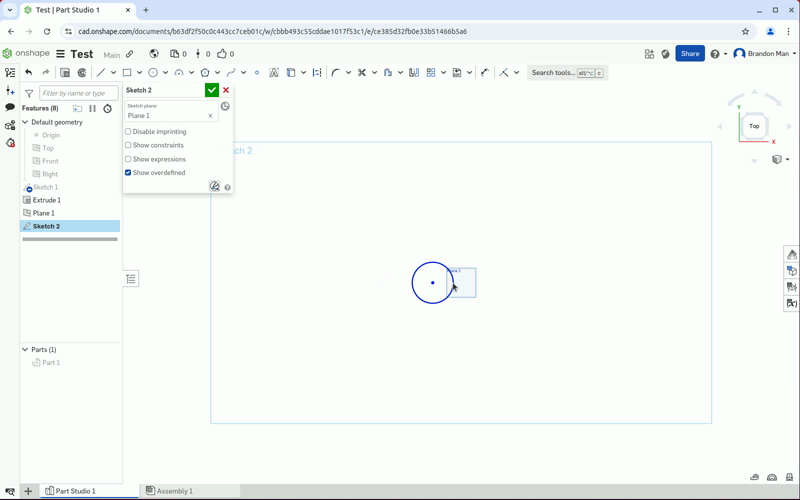
mouse_move(446, 286)
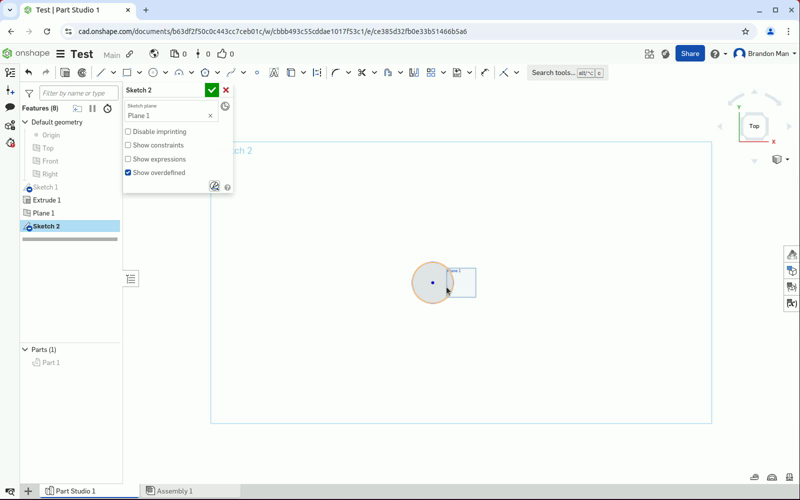
scroll(6)
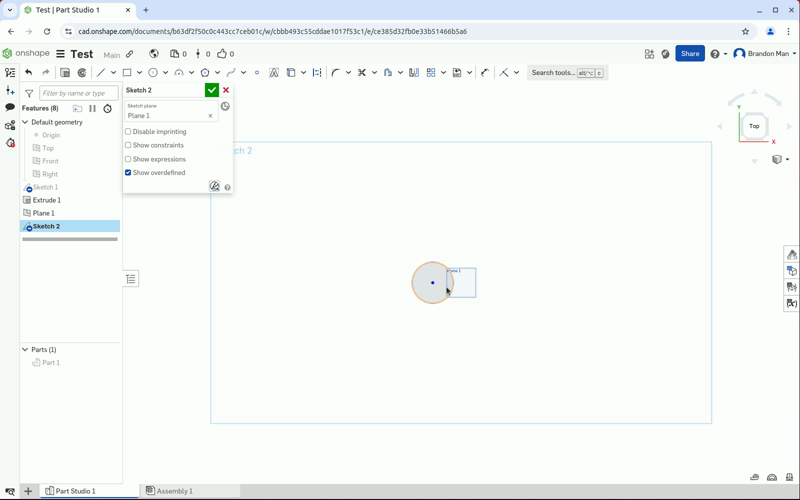
scroll(6)
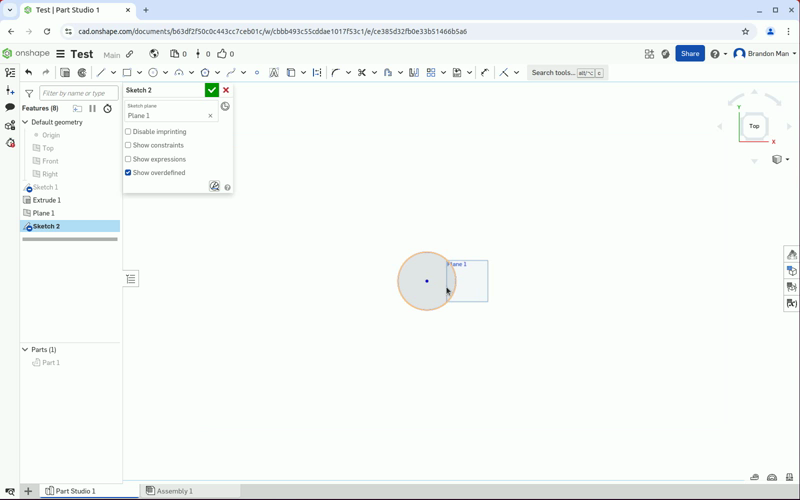
scroll(6)
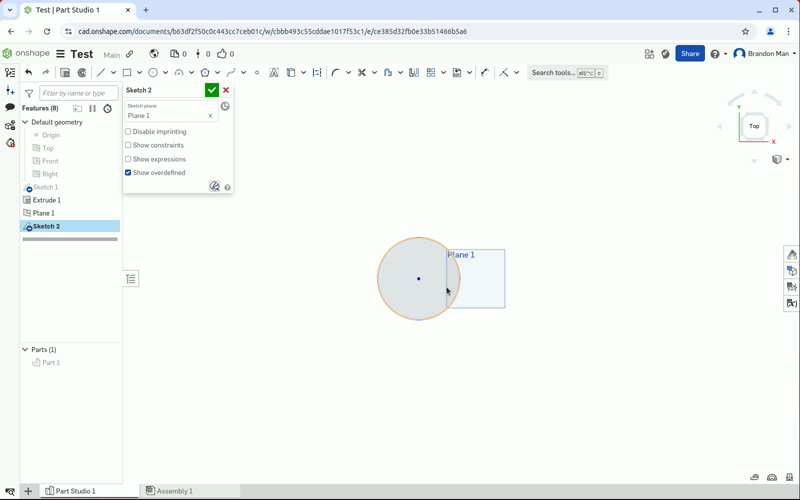
scroll(6)
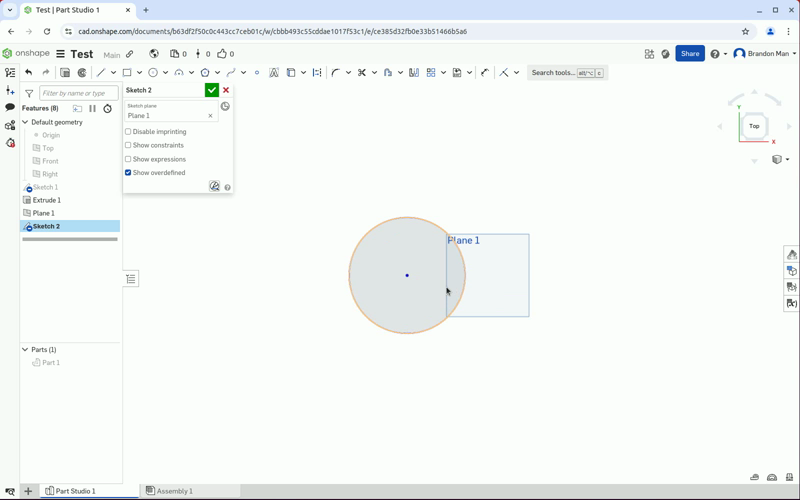
scroll(6)
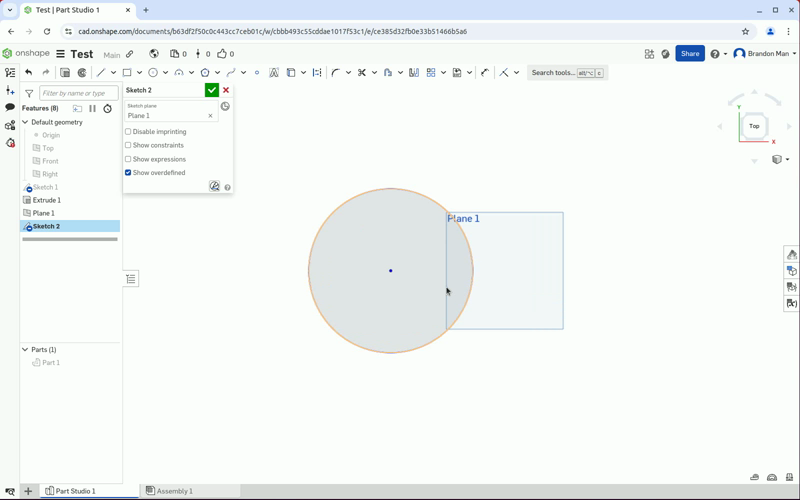
scroll(6)
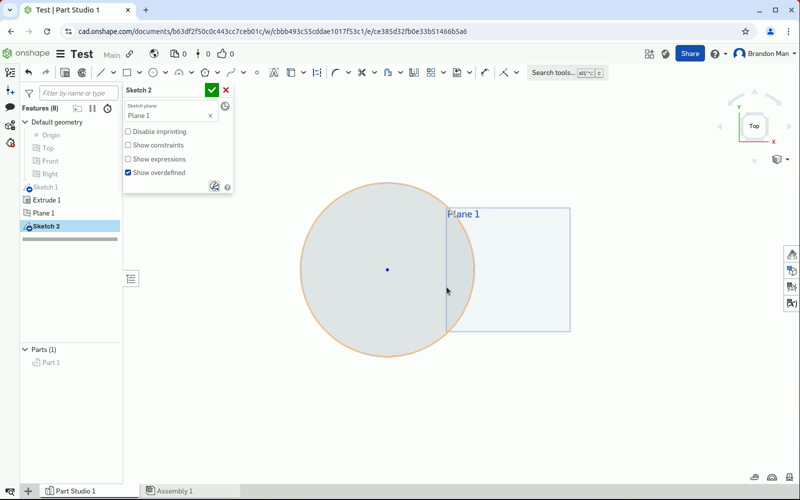
scroll(6)
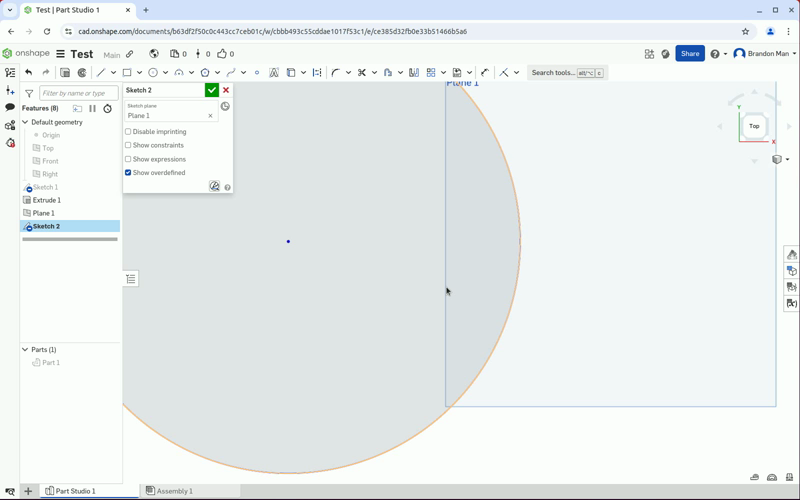
click(446, 286)
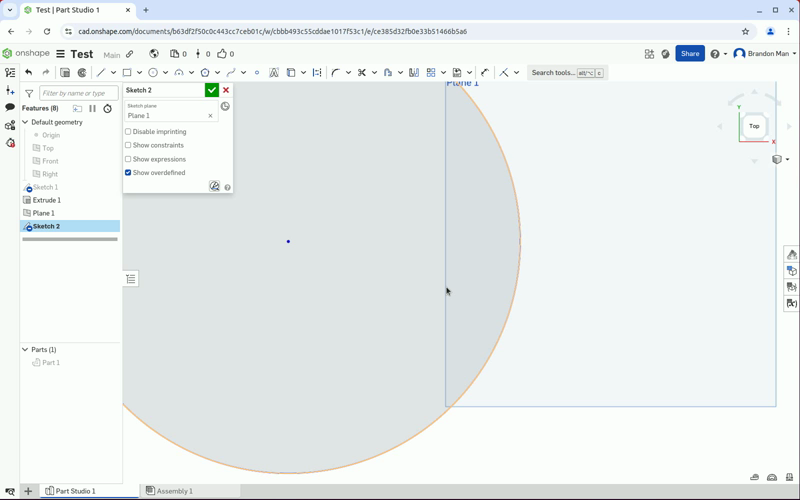
scroll(-6)
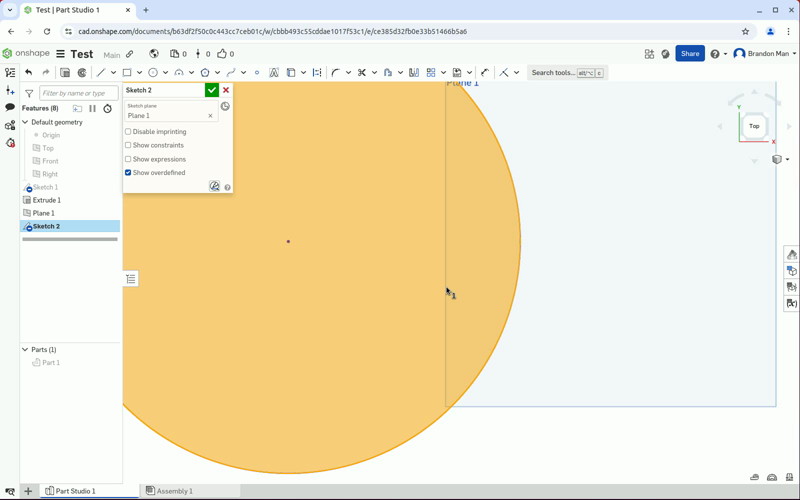
scroll(-6)
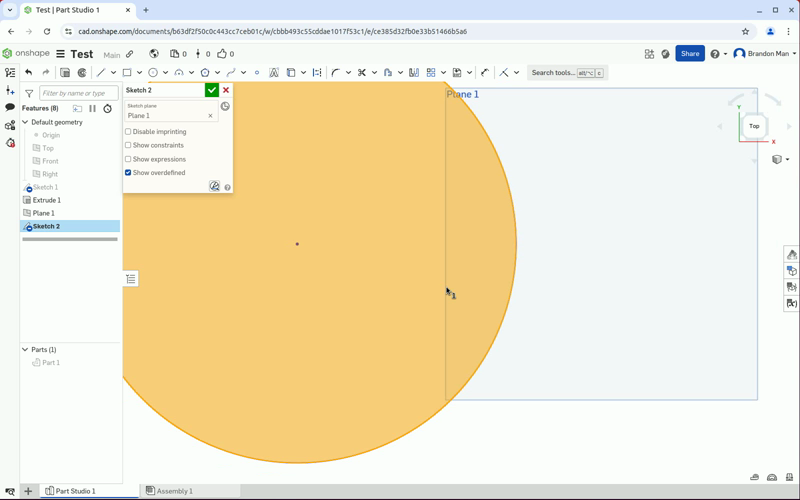
scroll(-6)
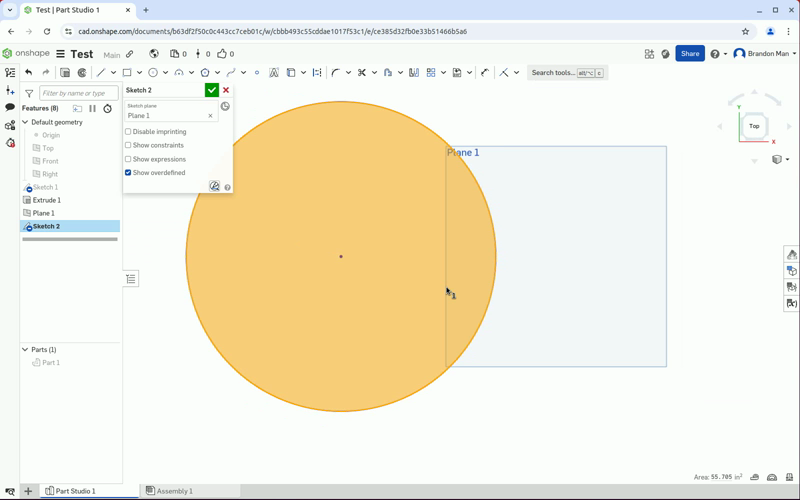
scroll(-6)
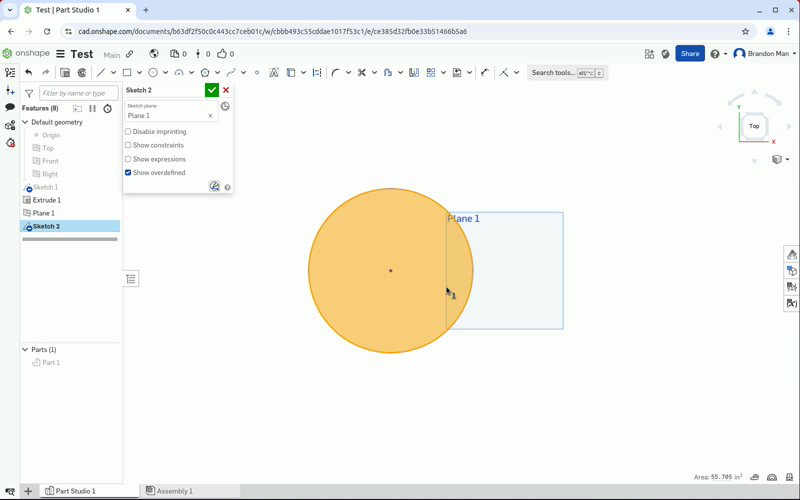
scroll(-6)
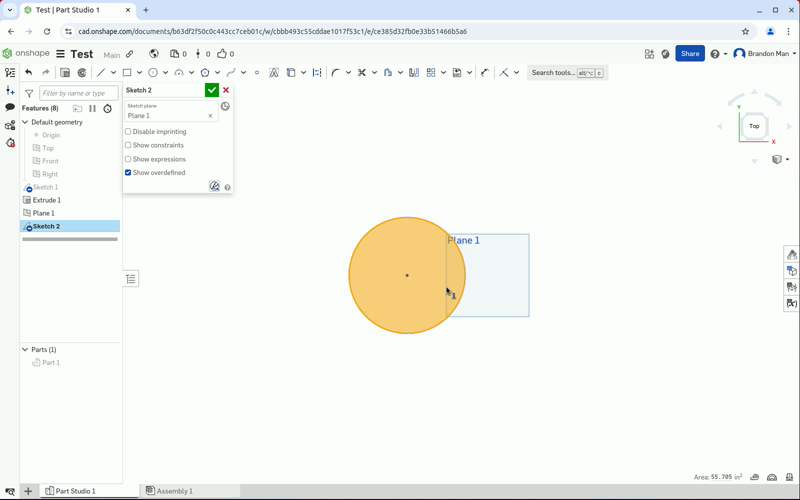
scroll(-6)
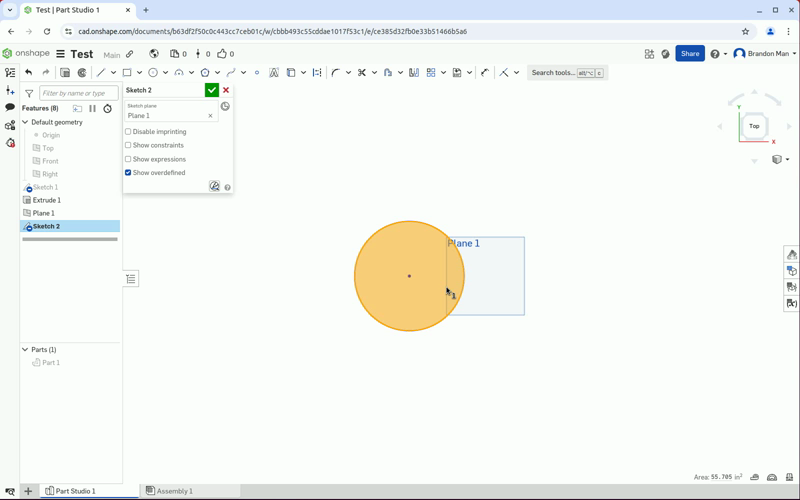
scroll(-6)
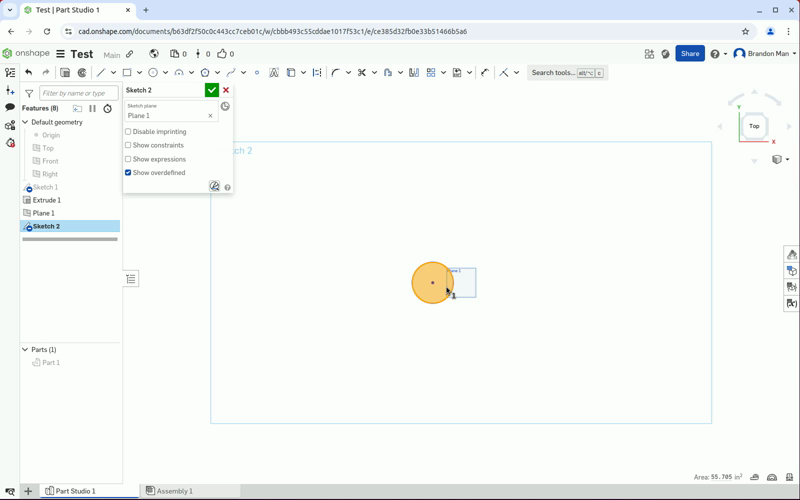
mouse_move(73, 352)
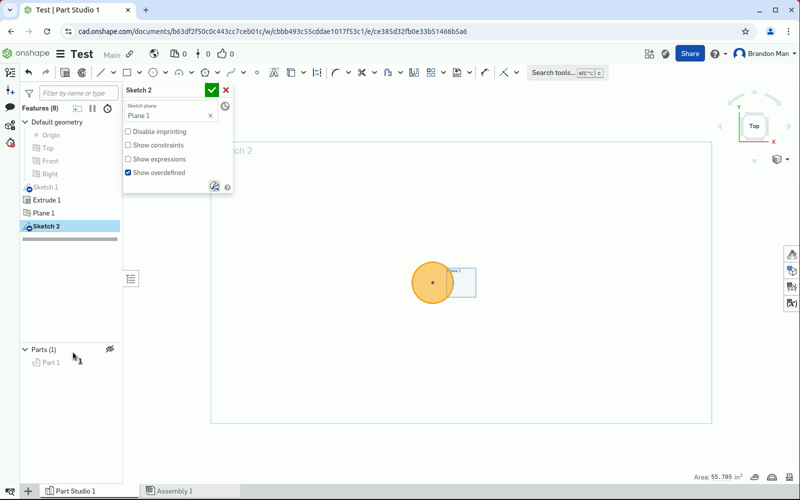
key(shift+y)
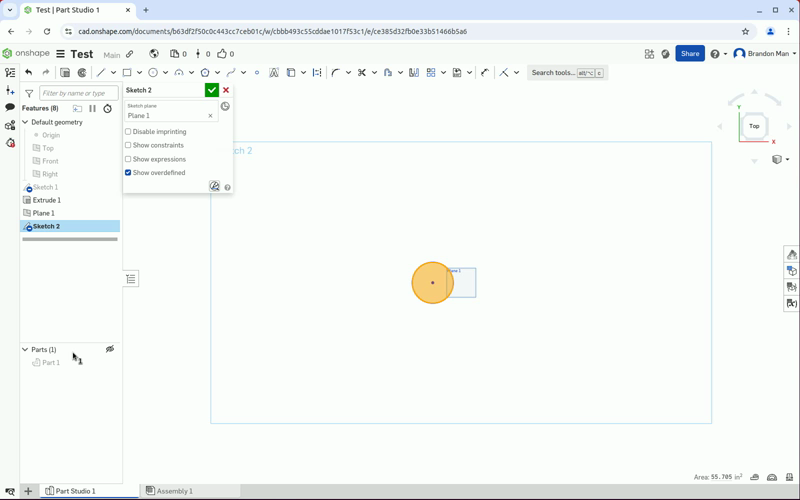
key(shift+e)
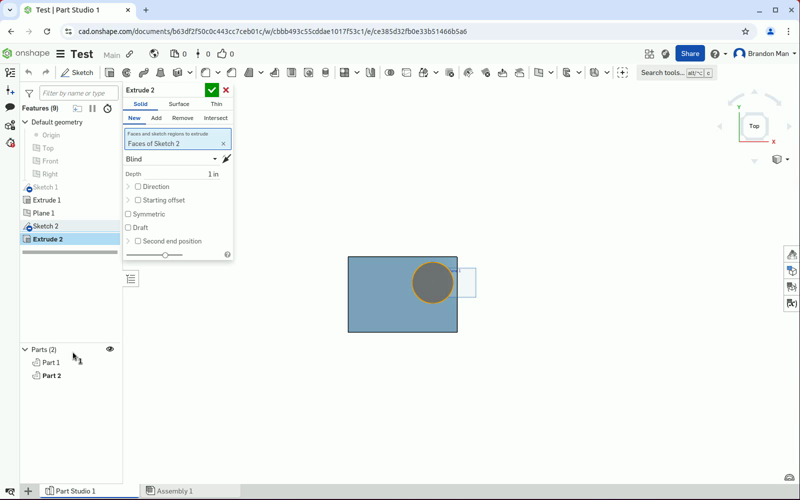
mouse_move(143, 106)
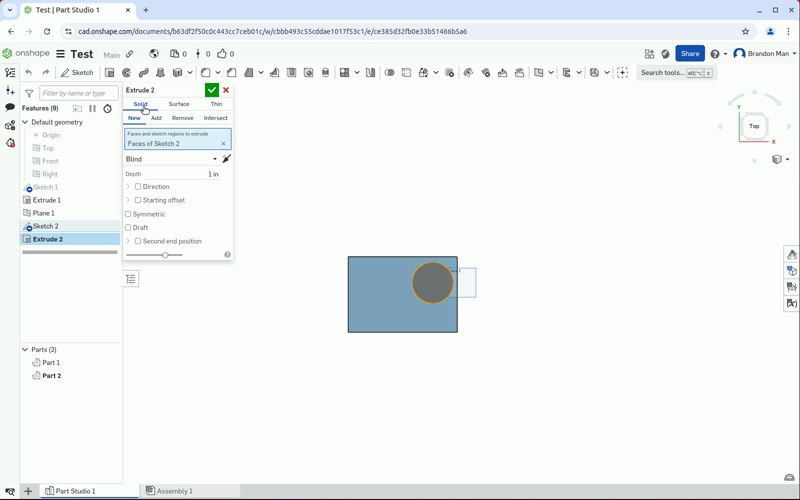
click(143, 106)
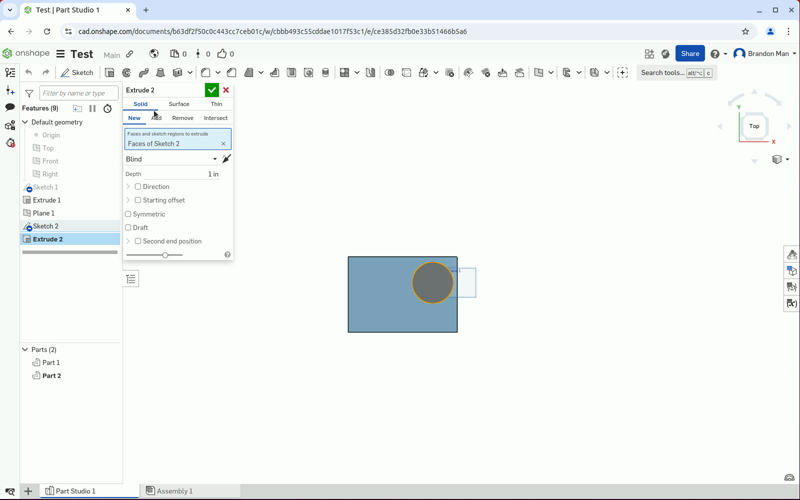
mouse_move(186, 120)
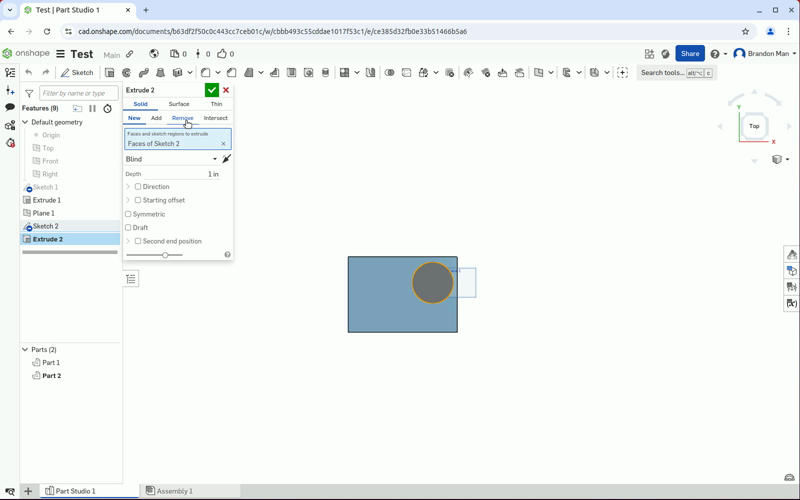
click(186, 120)
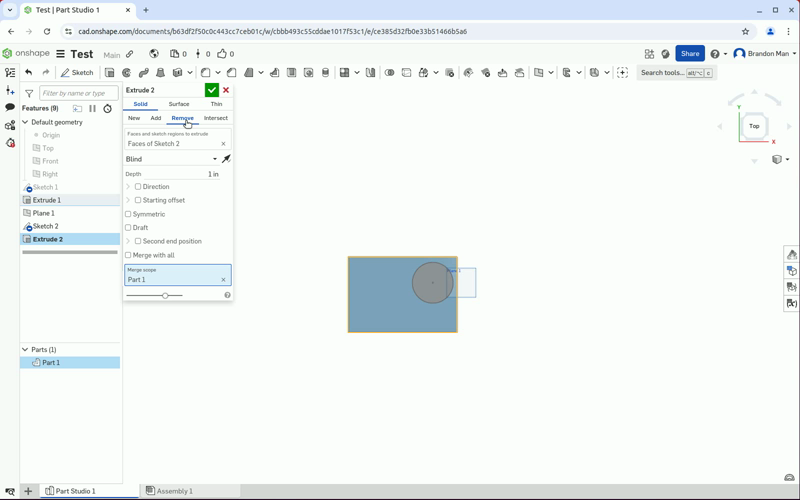
key(tab, 4)
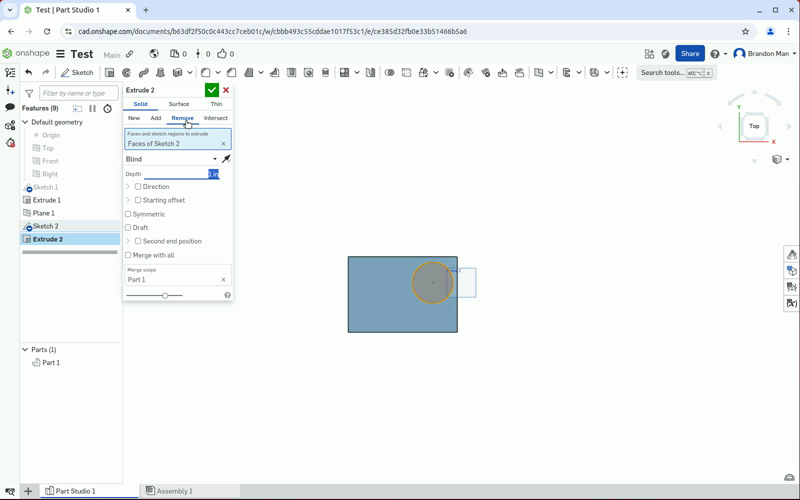
text(9.388)
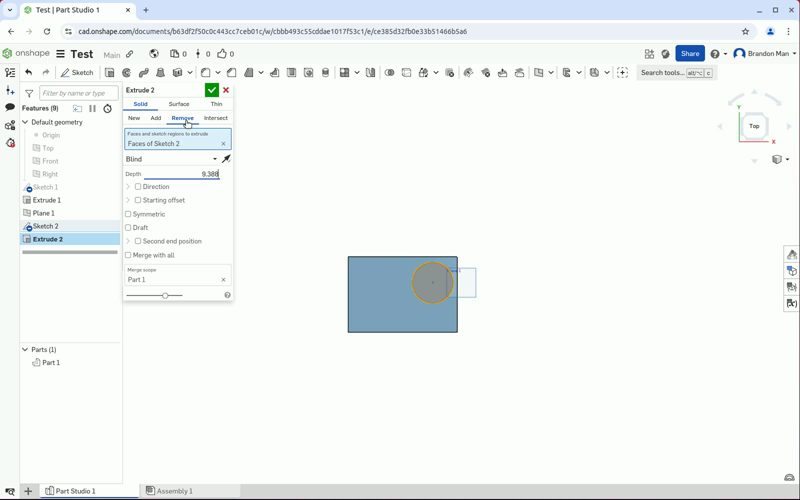
key(tab, 6)
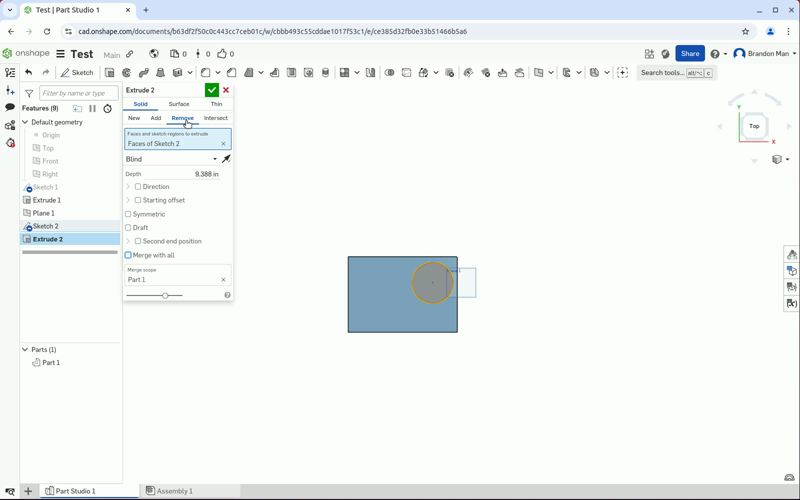
key(space)
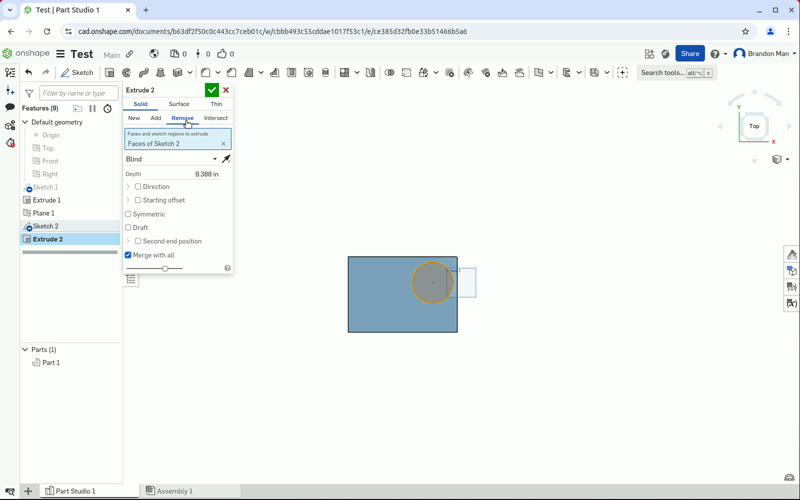
key(enter)
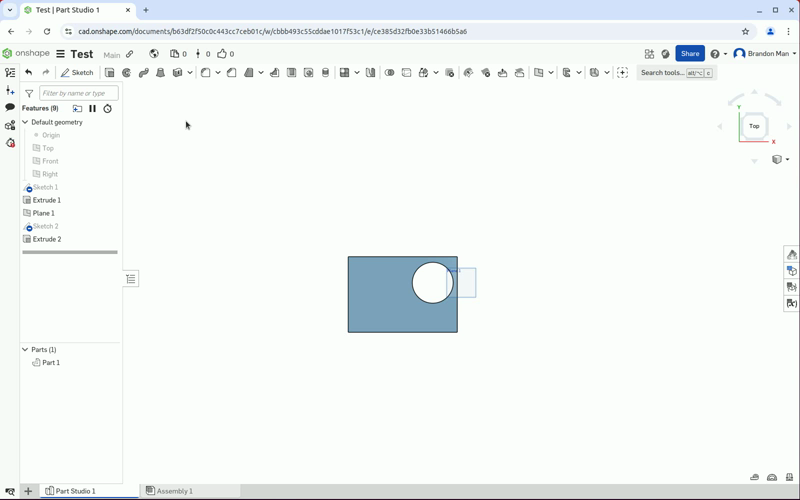
key(shift+h)
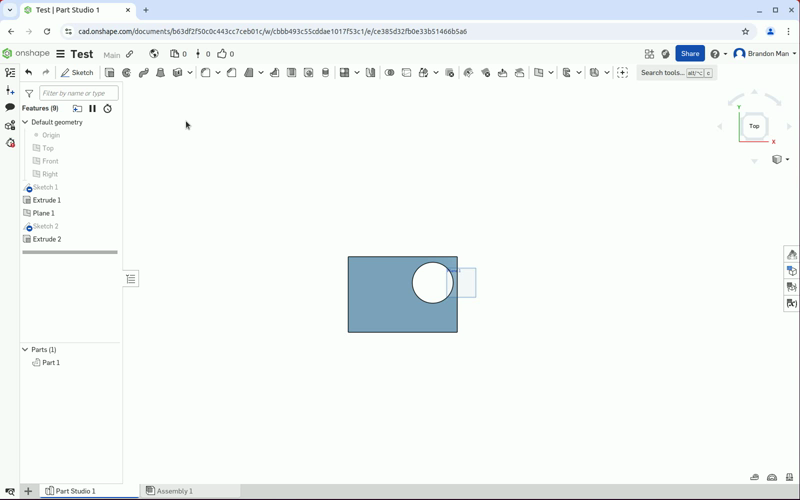
key(shift+h)
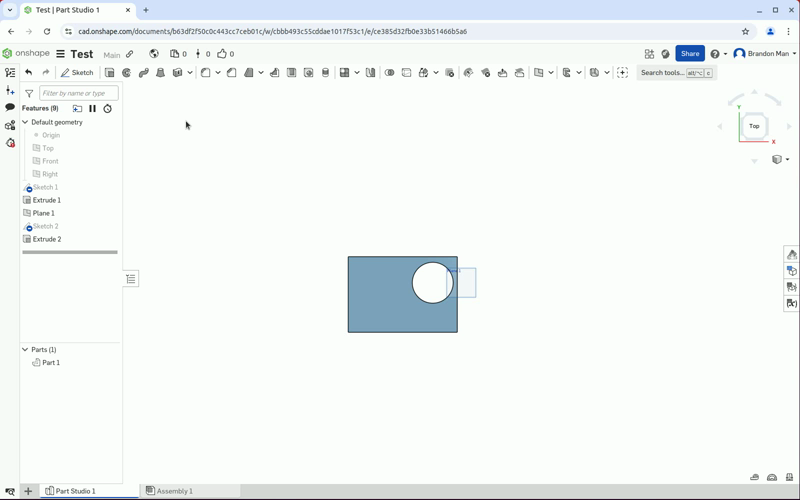
mouse_move(73, 189)
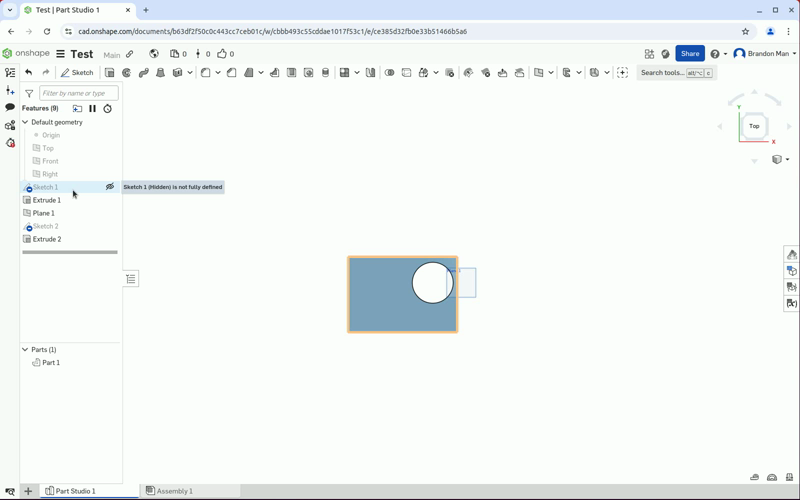
click(73, 189)
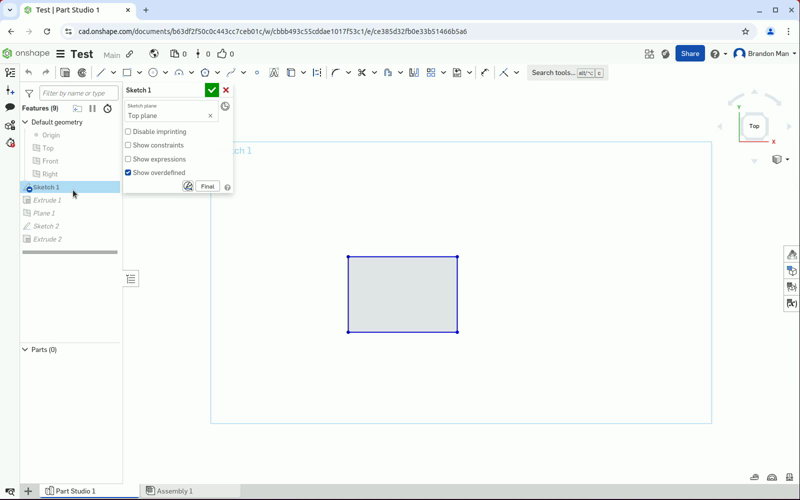
mouse_move(229, 92)
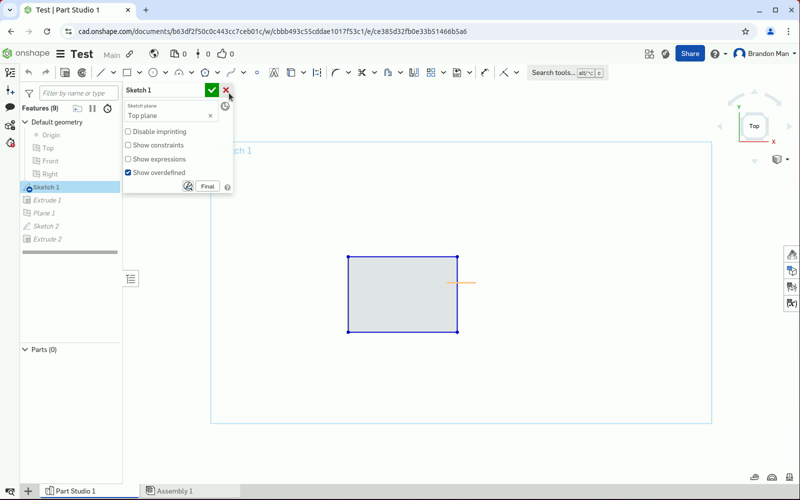
click(229, 92)
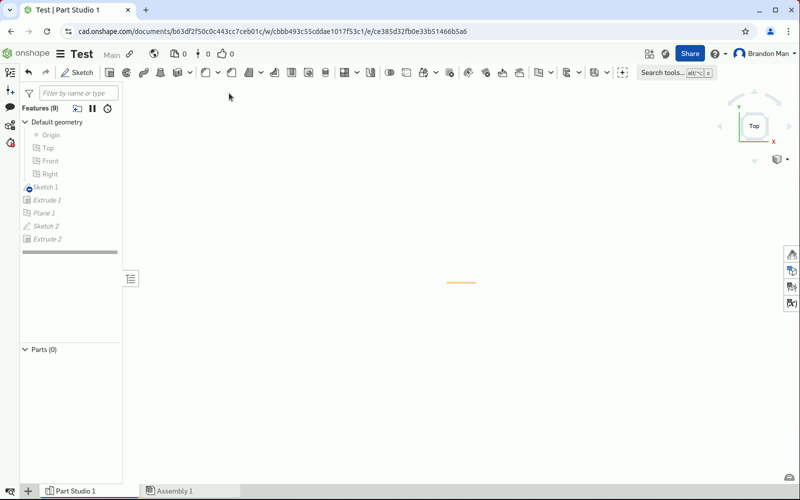
key(shift+s)
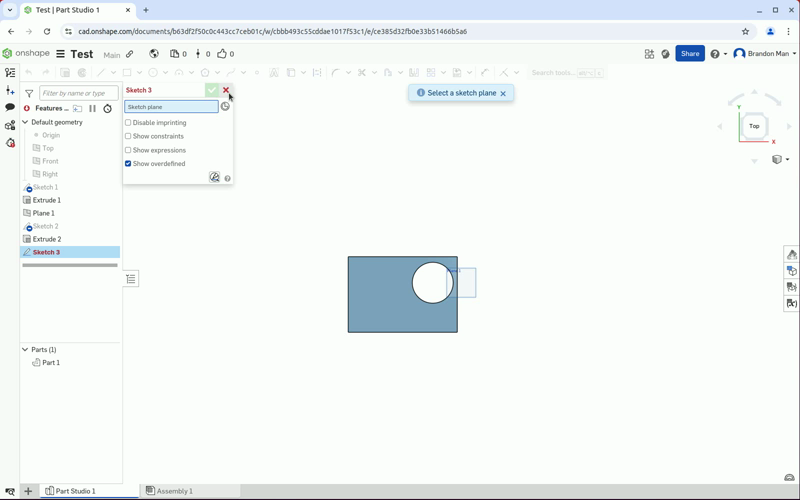
mouse_move(73, 215)
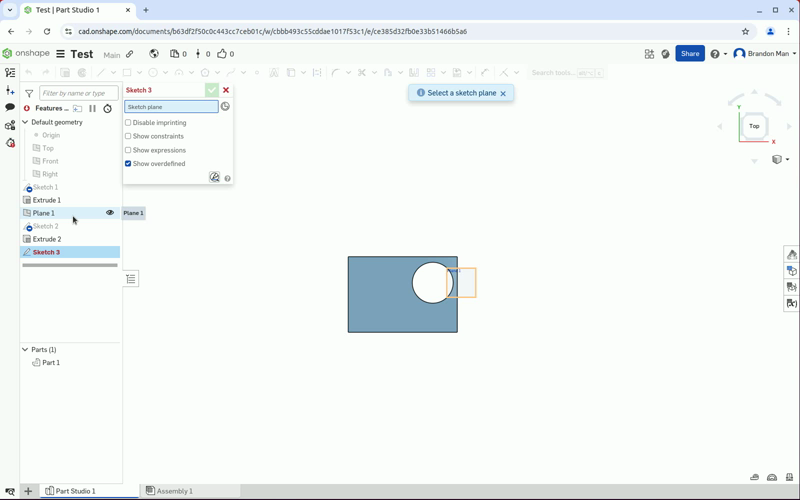
click(73, 215)
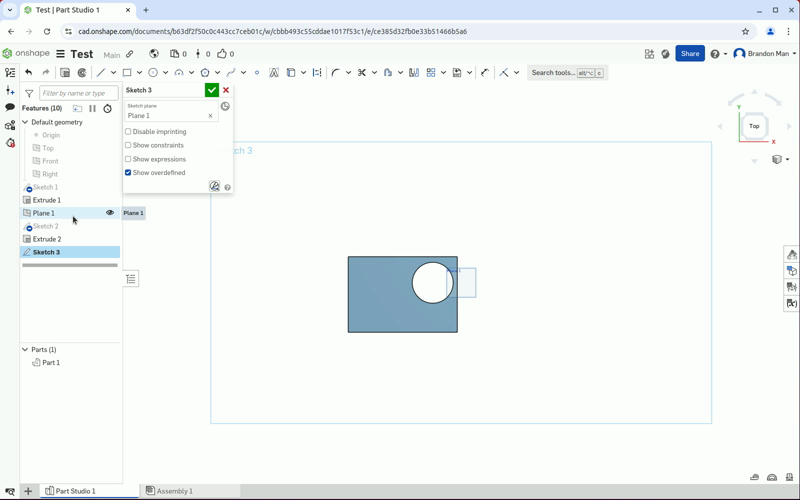
mouse_move(73, 352)
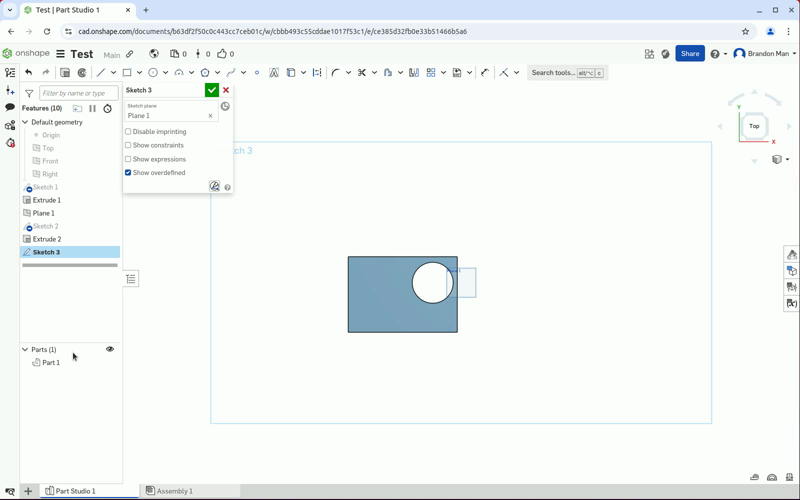
key(y)
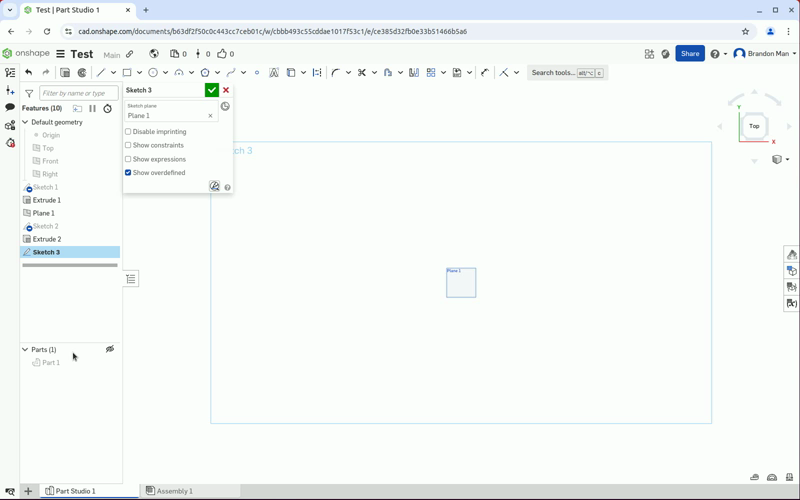
key(c)
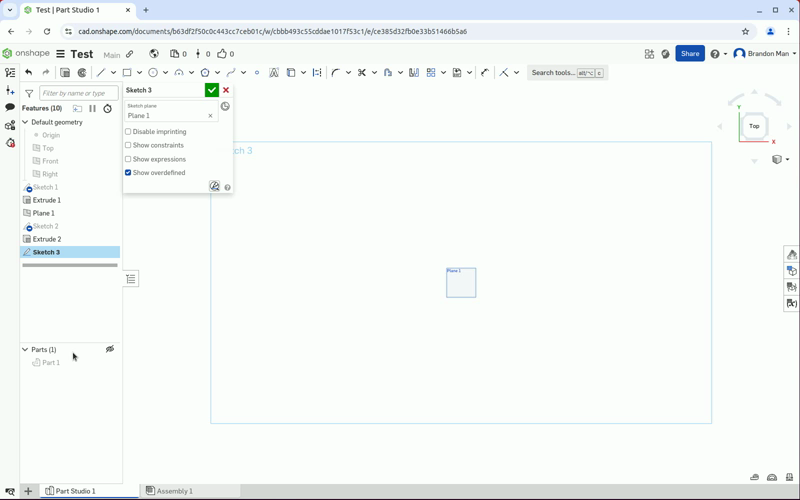
key_down(shift)
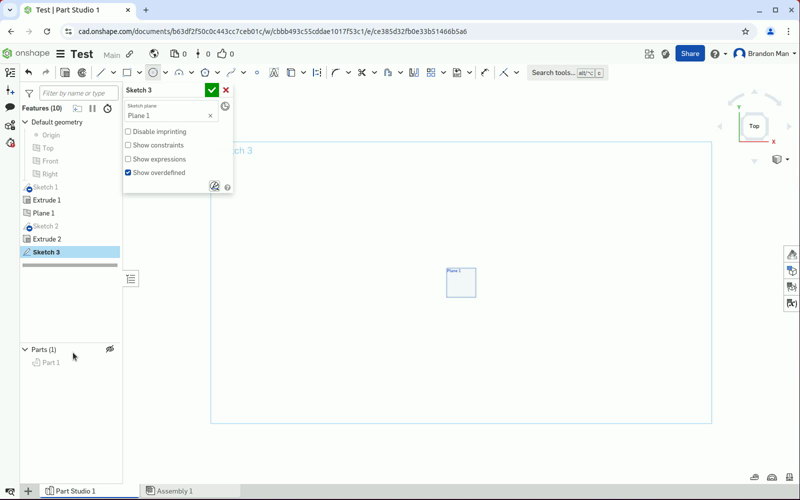
mouse_move(371, 280)
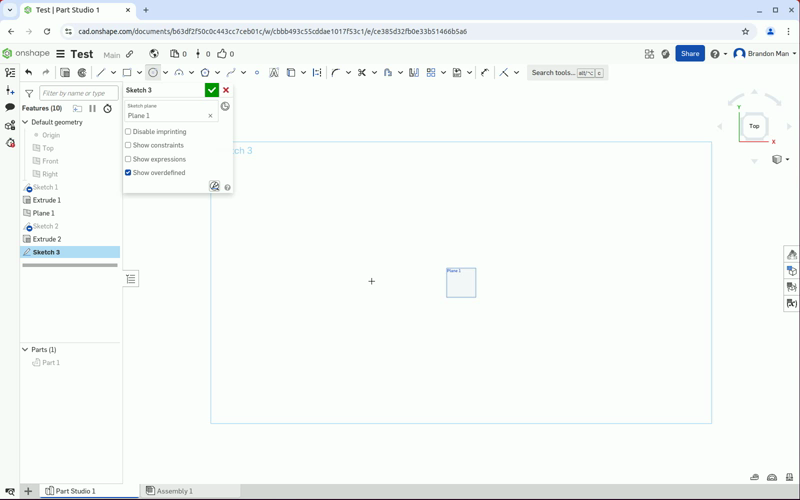
click(371, 280)
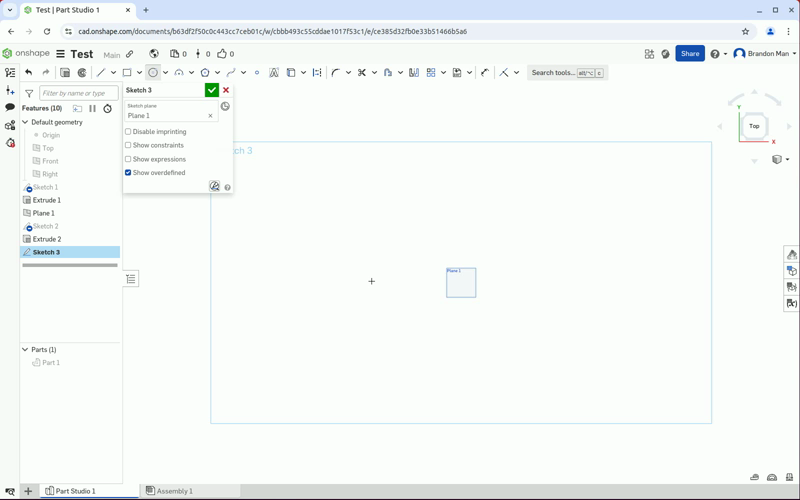
key_up(shift)
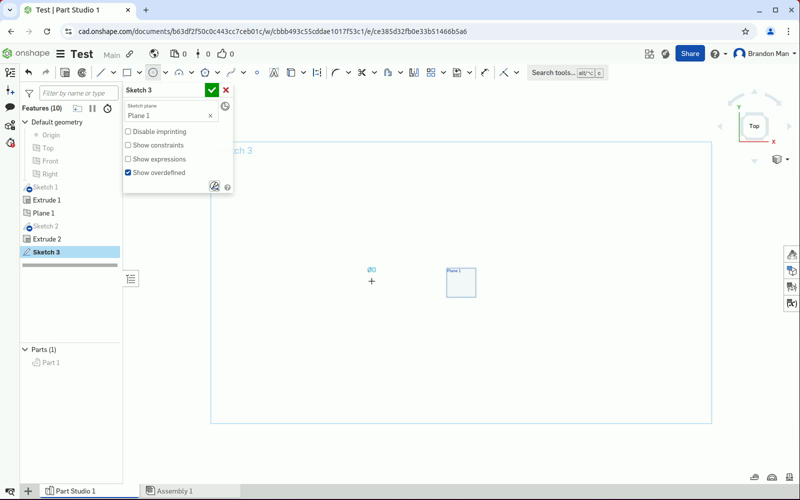
mouse_move(384, 280)
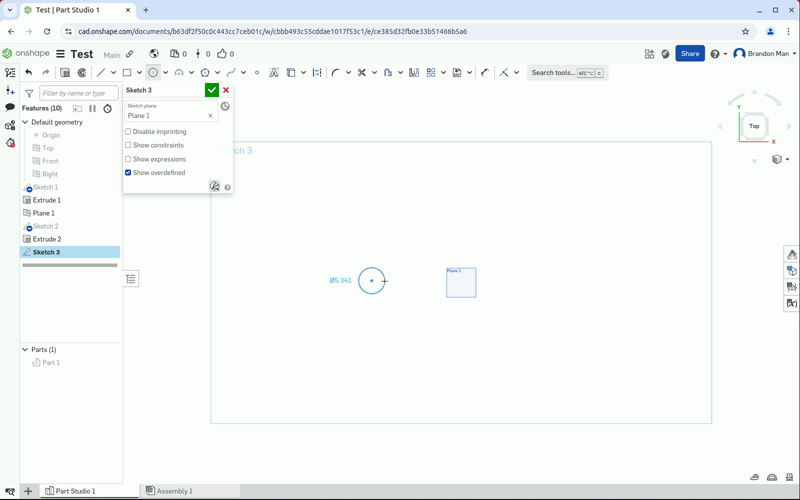
click(384, 280)
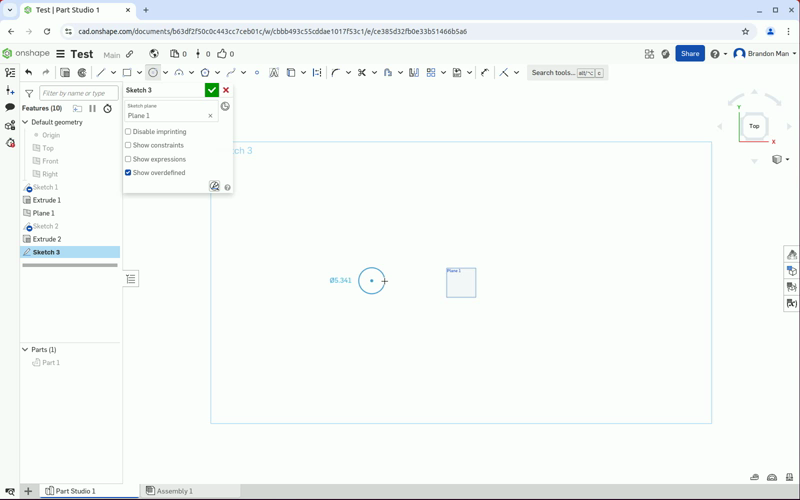
key(esc)
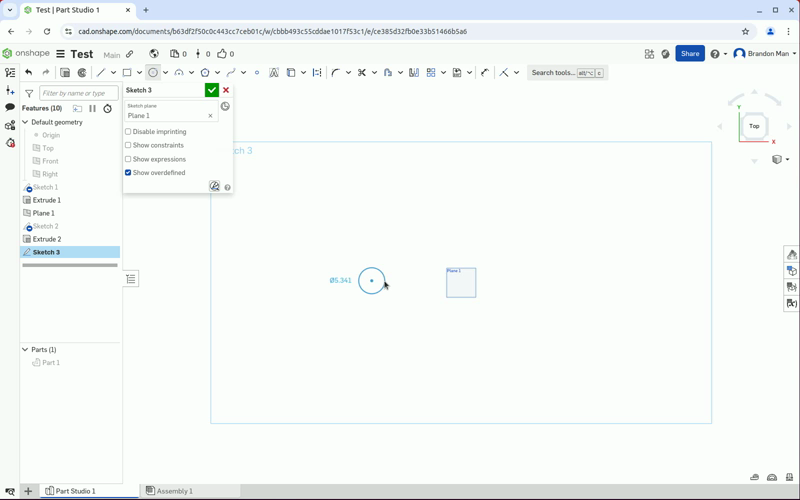
mouse_move(376, 281)
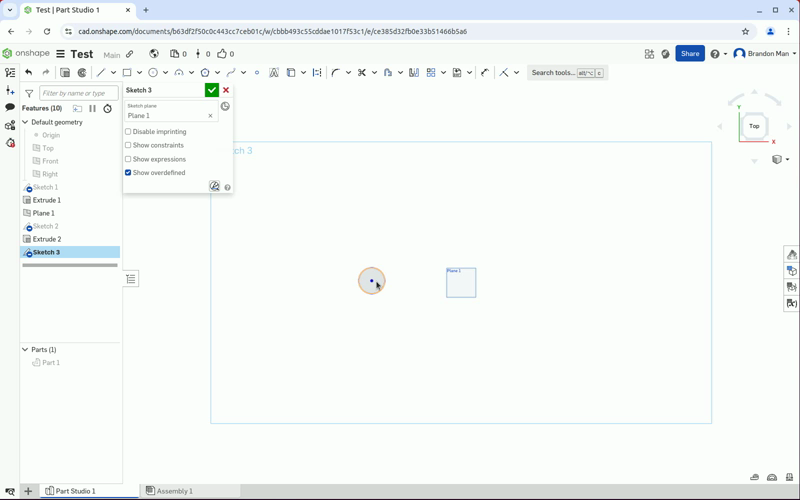
scroll(6)
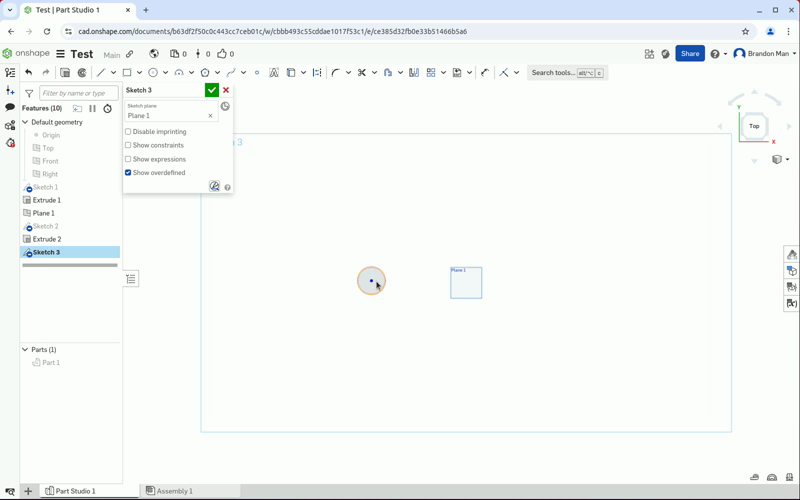
scroll(6)
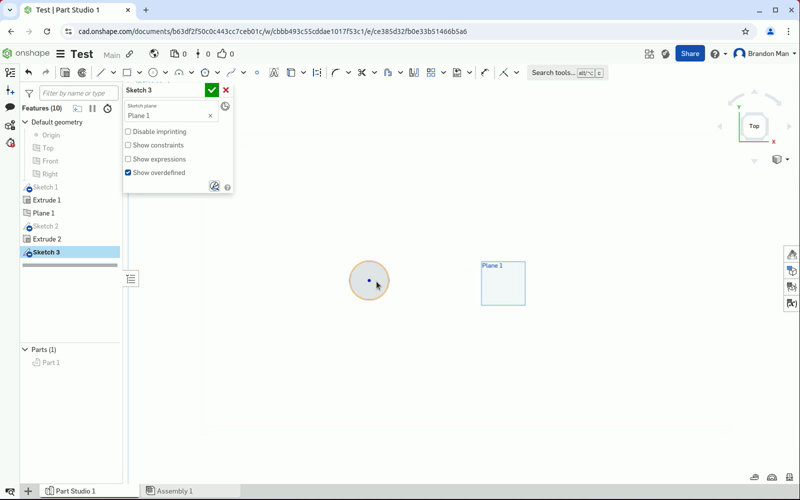
scroll(6)
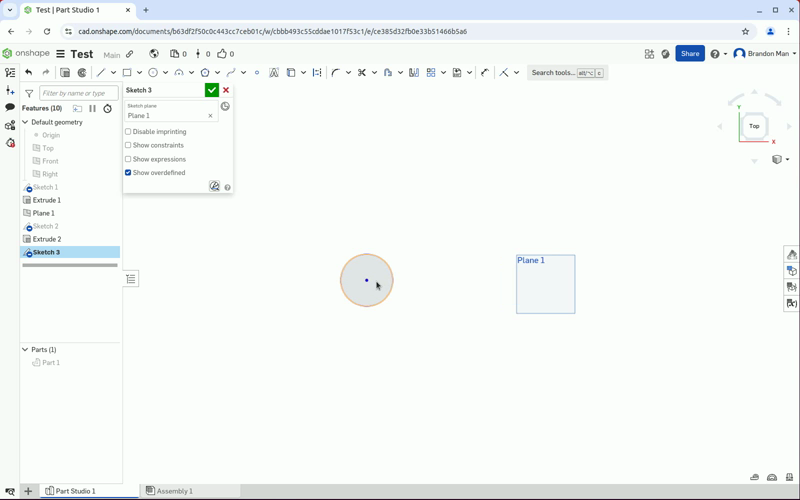
scroll(6)
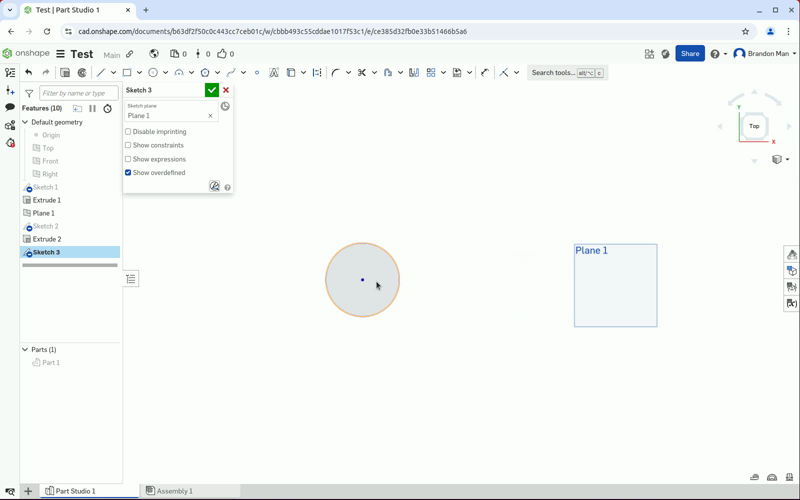
scroll(6)
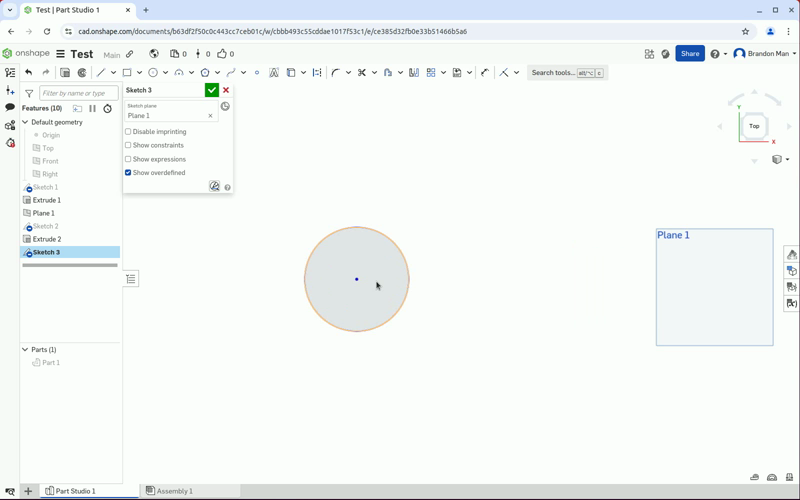
scroll(6)
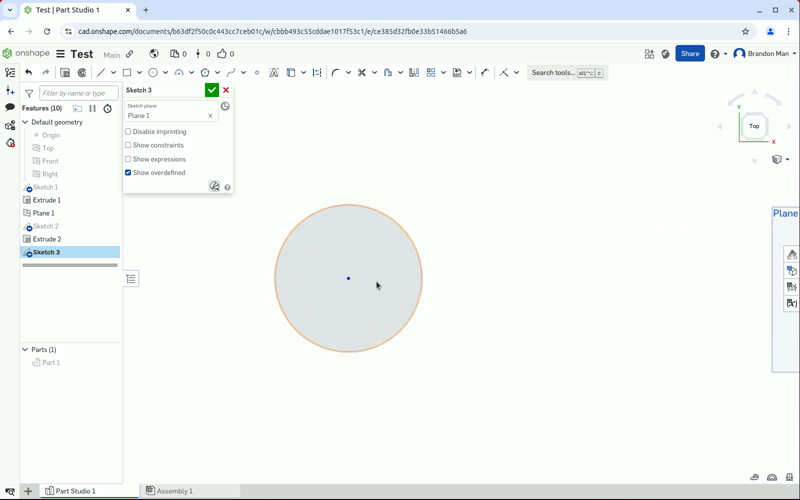
scroll(6)
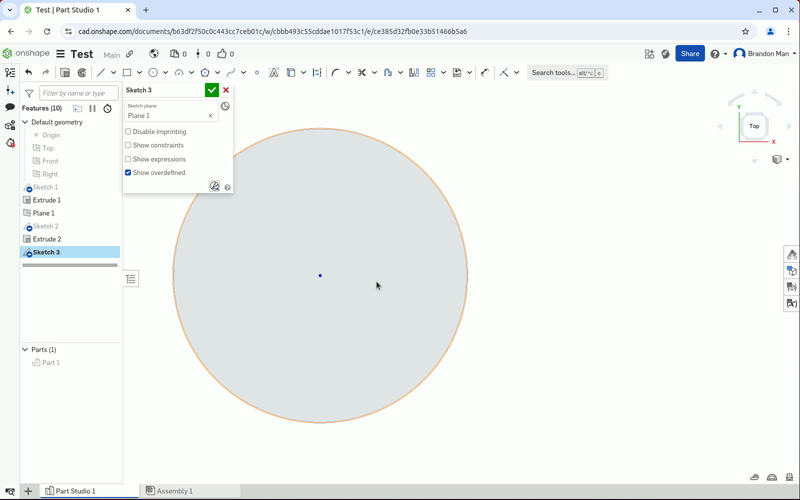
click(376, 281)
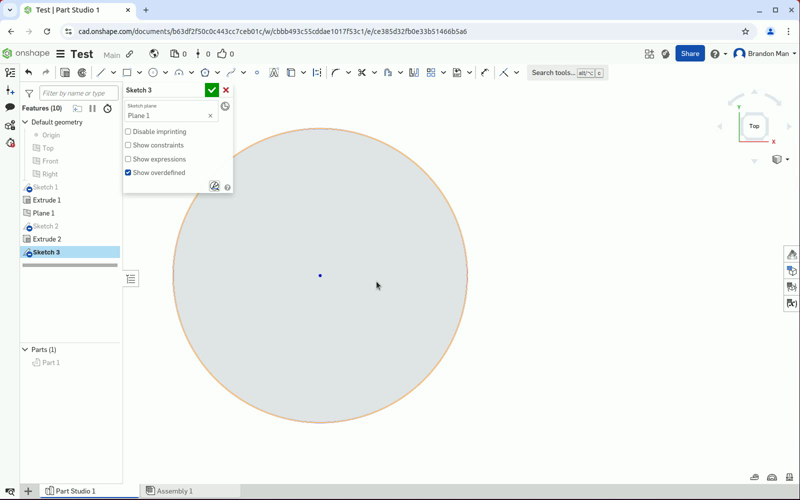
scroll(-6)
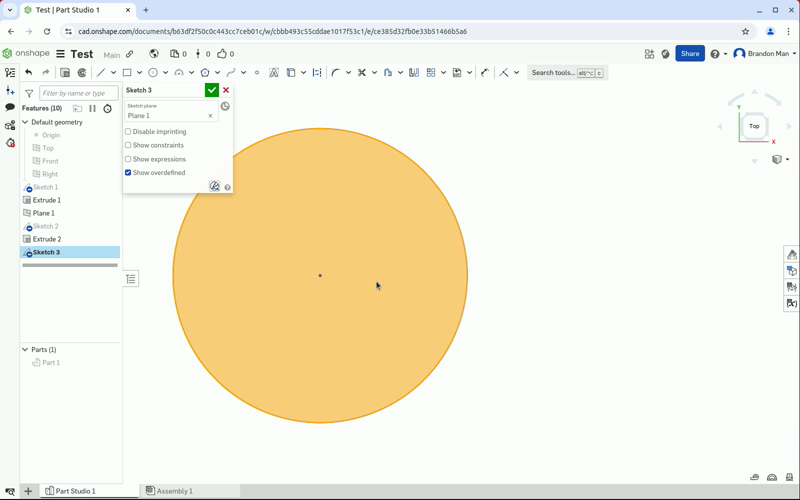
scroll(-6)
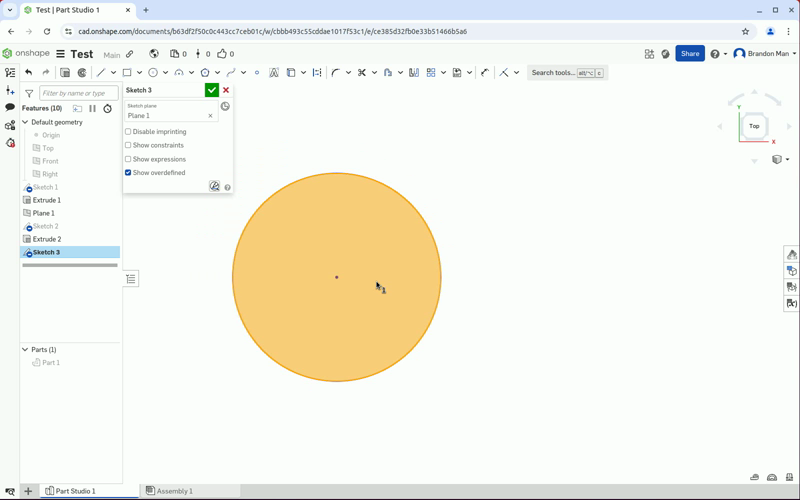
scroll(-6)
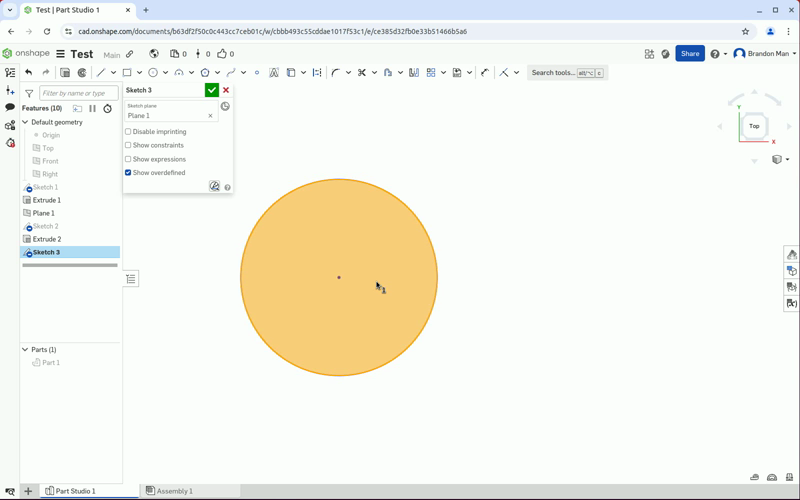
scroll(-6)
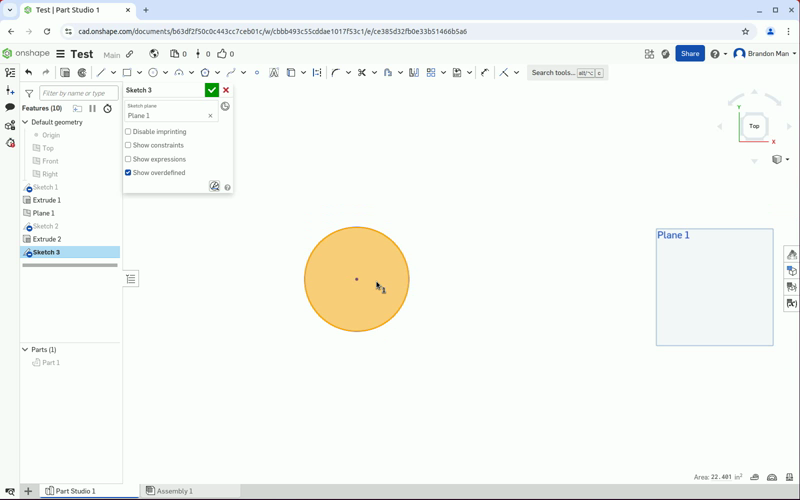
scroll(-6)
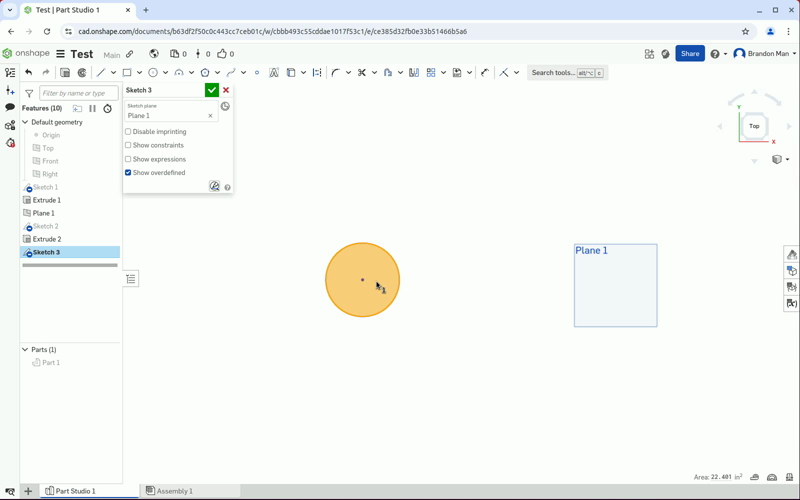
scroll(-6)
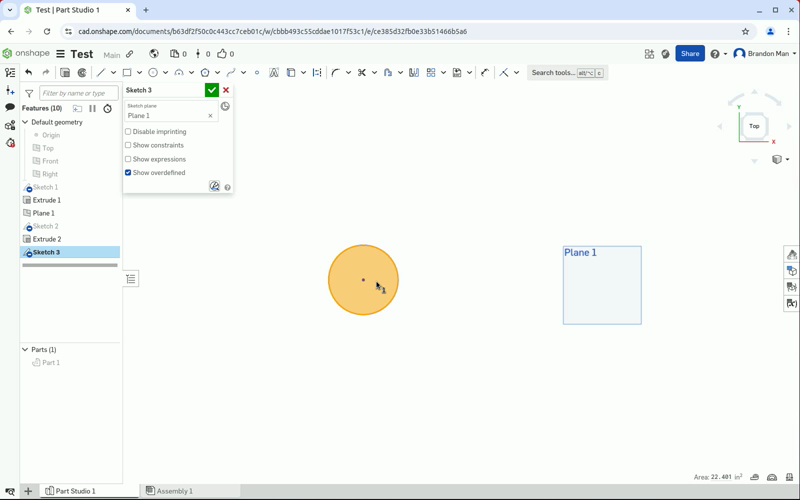
scroll(-6)
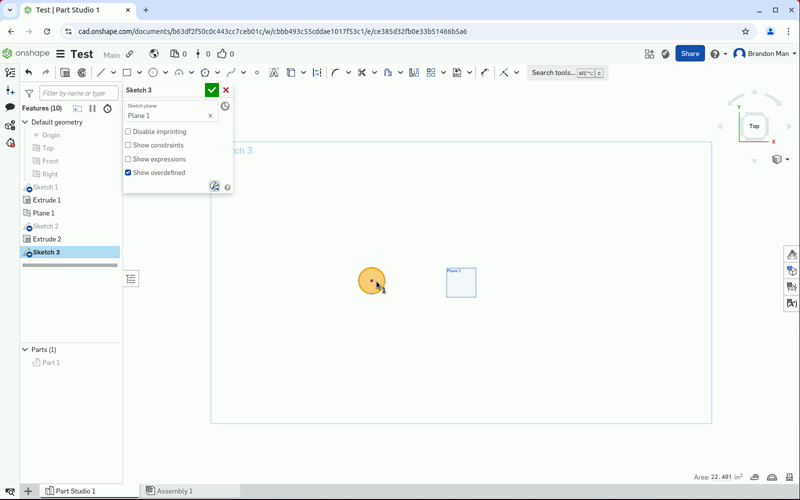
mouse_move(73, 352)
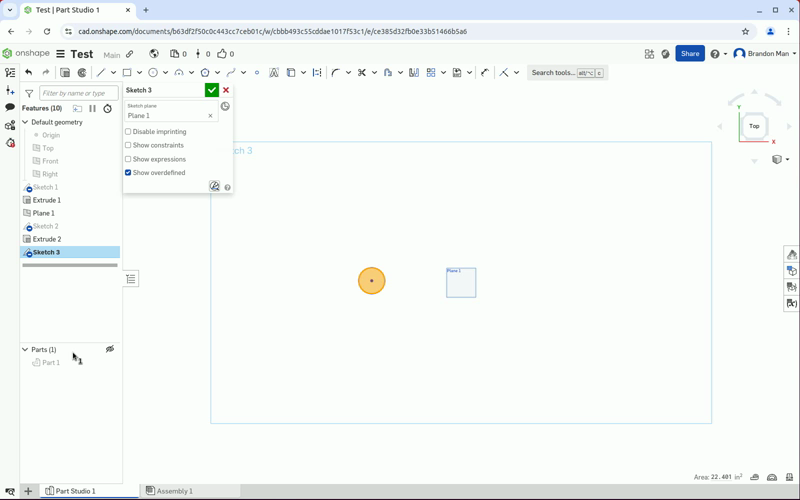
key(shift+y)
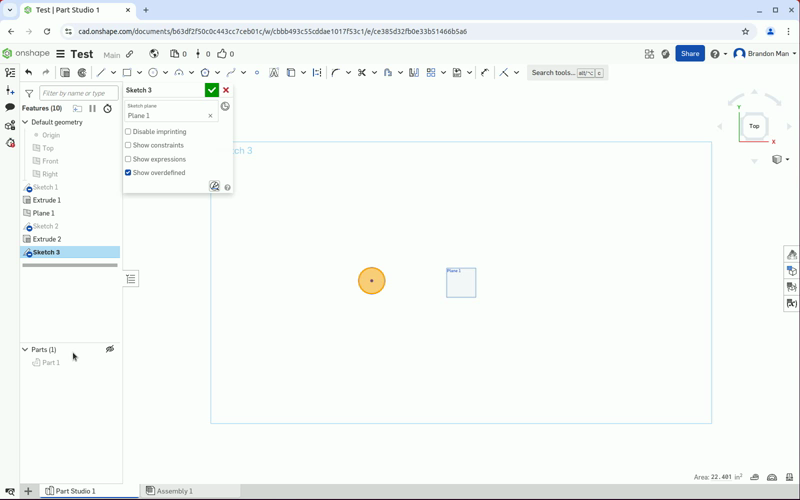
key(shift+e)
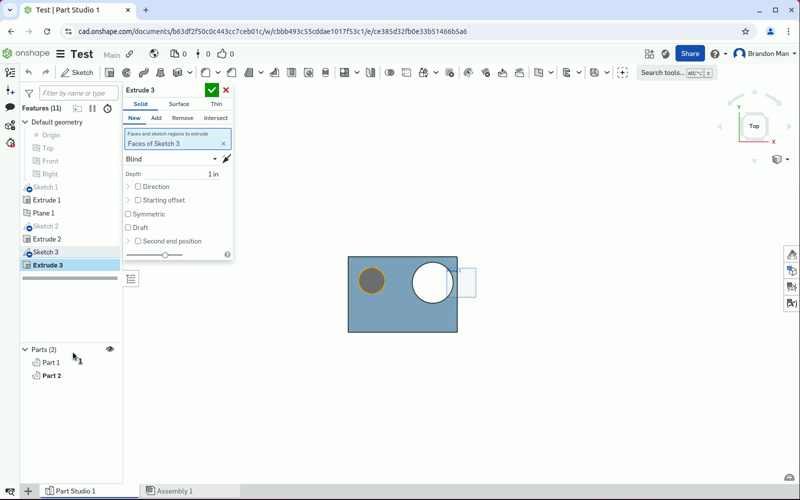
mouse_move(143, 106)
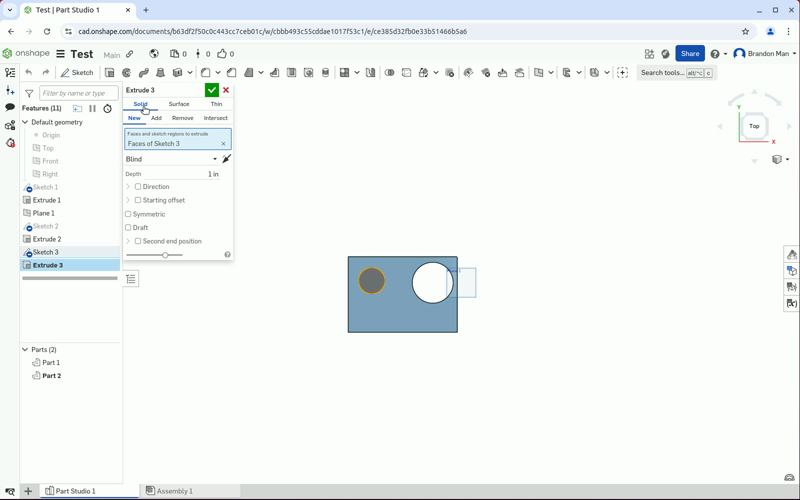
click(143, 106)
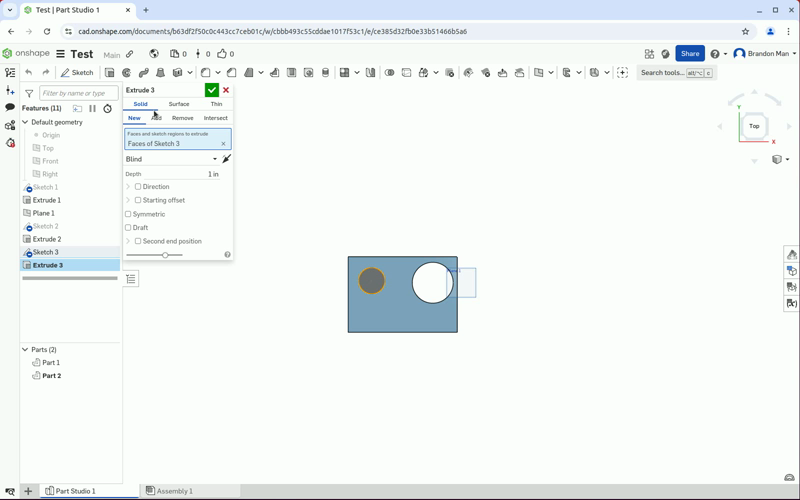
mouse_move(186, 120)
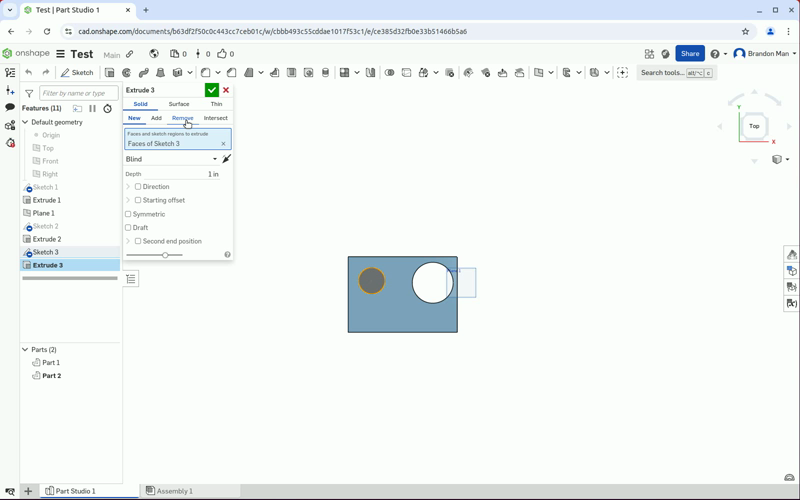
click(186, 120)
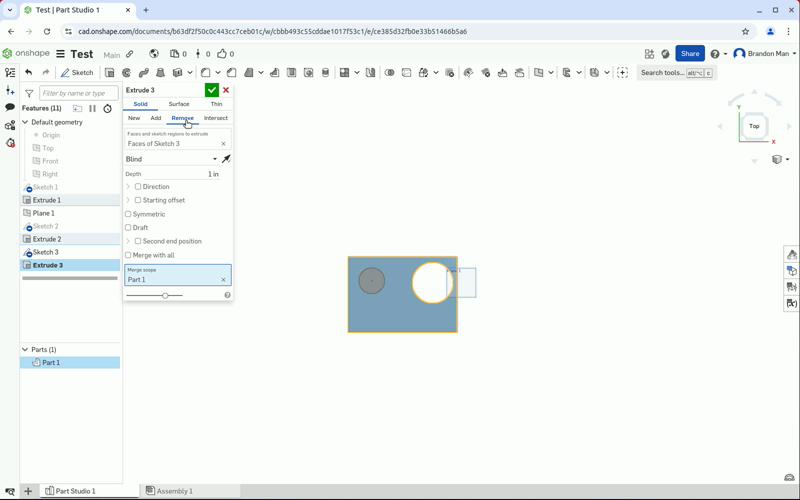
key(tab, 4)
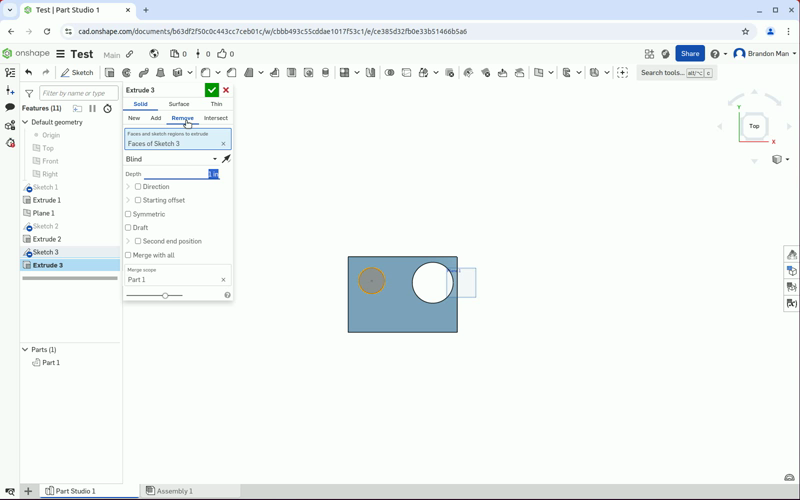
text(9.388)
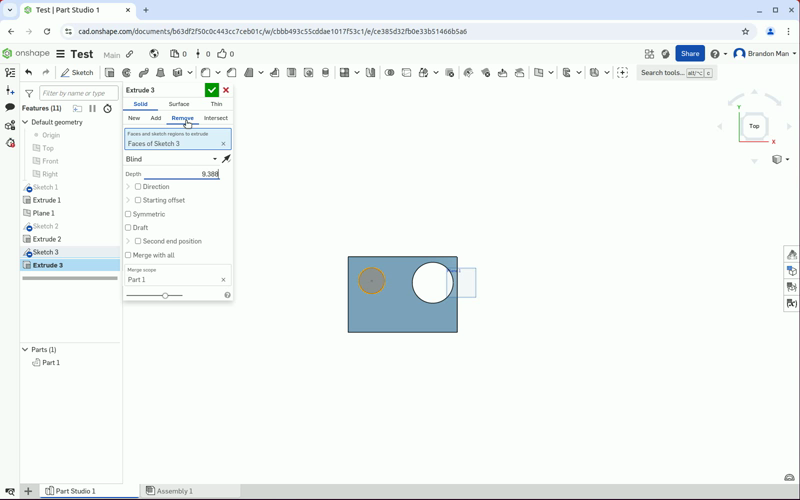
key(tab, 6)
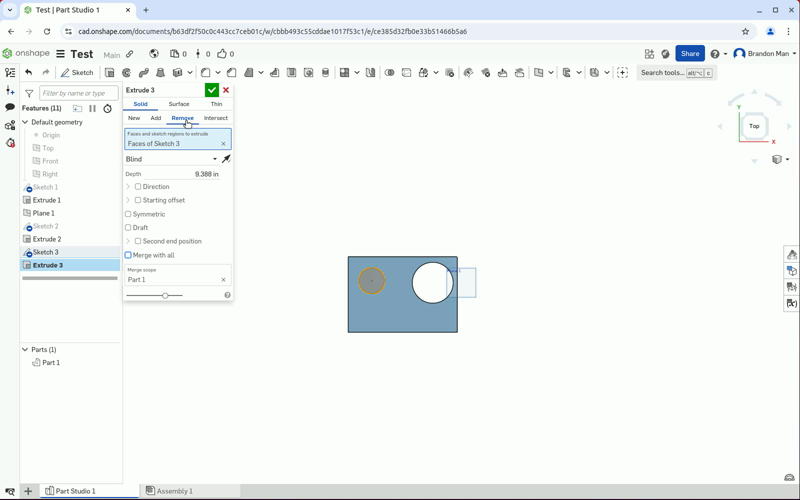
key(space)
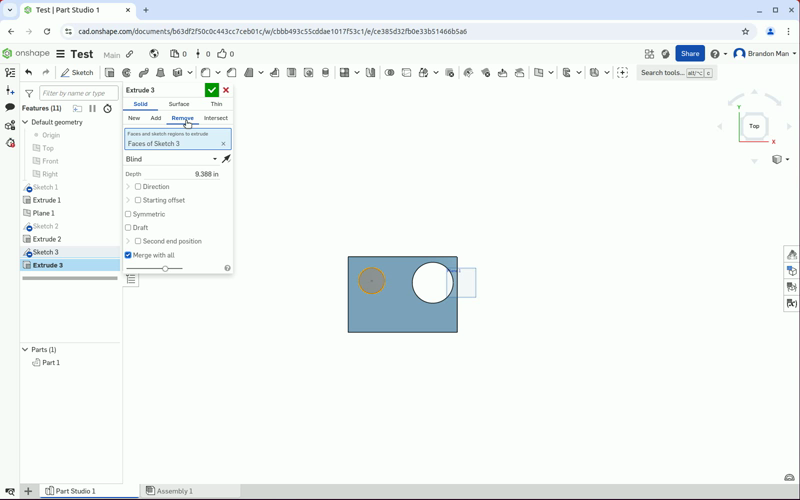
key(enter)
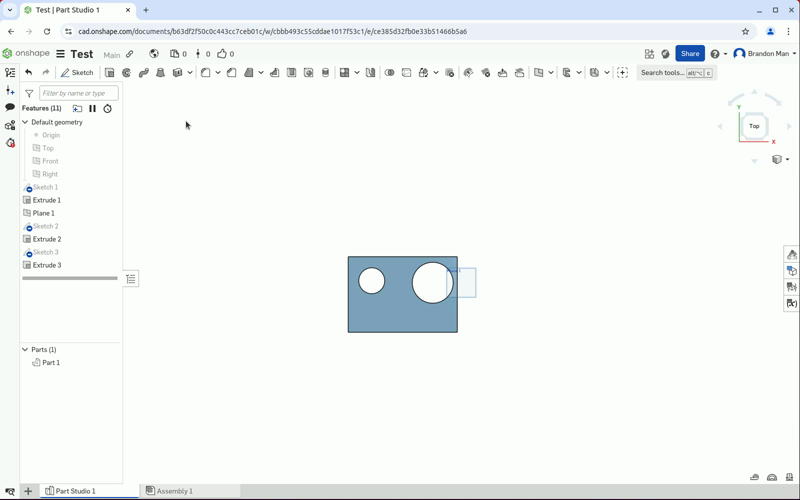
key(shift+h)
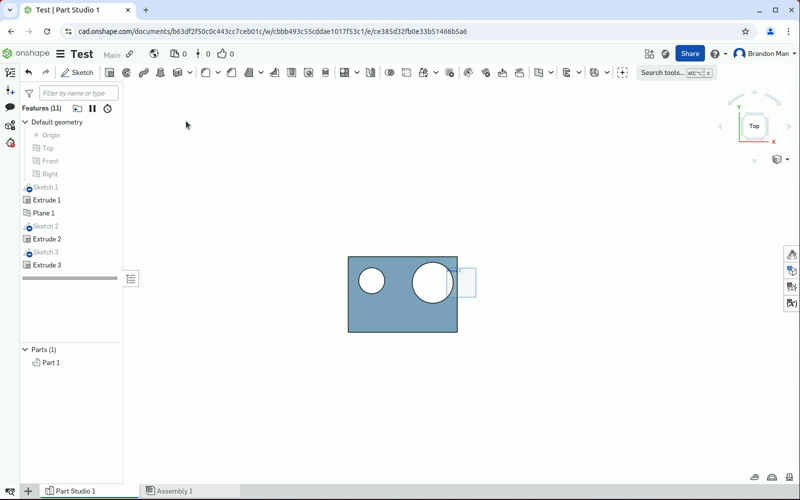
key(shift+h)
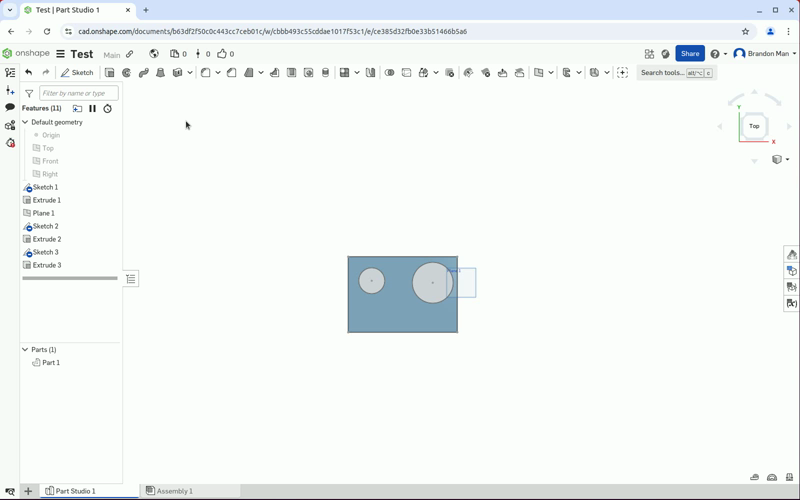
key(shift+7)
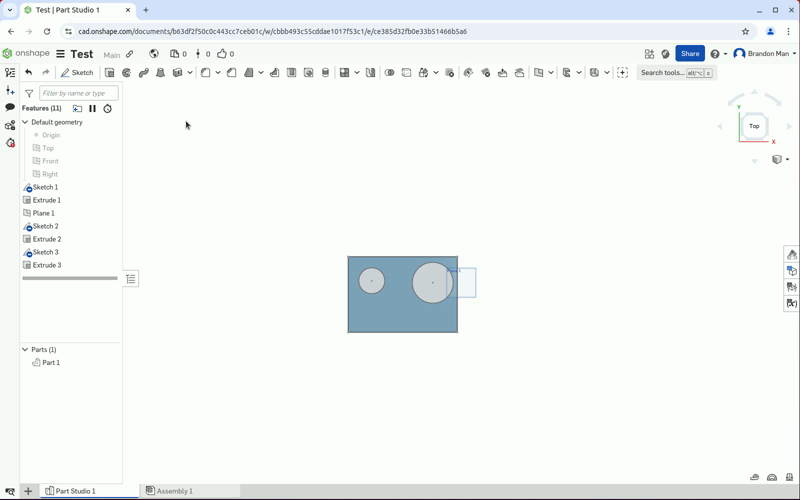
key(up, 3)
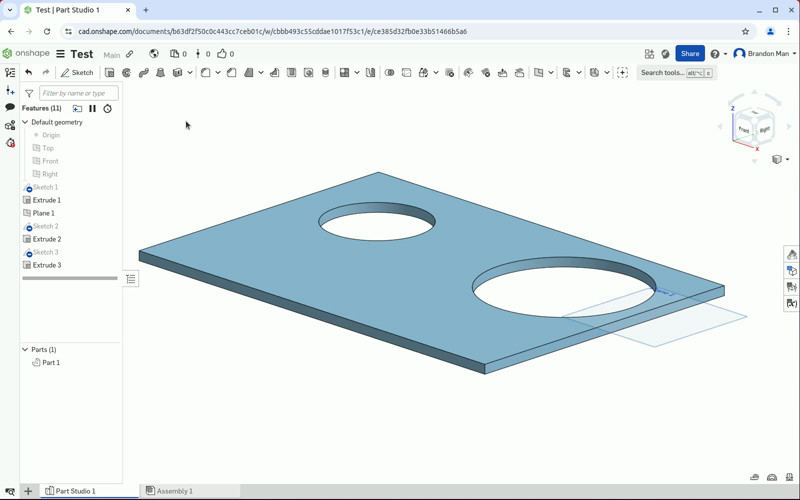
key(left, 3)
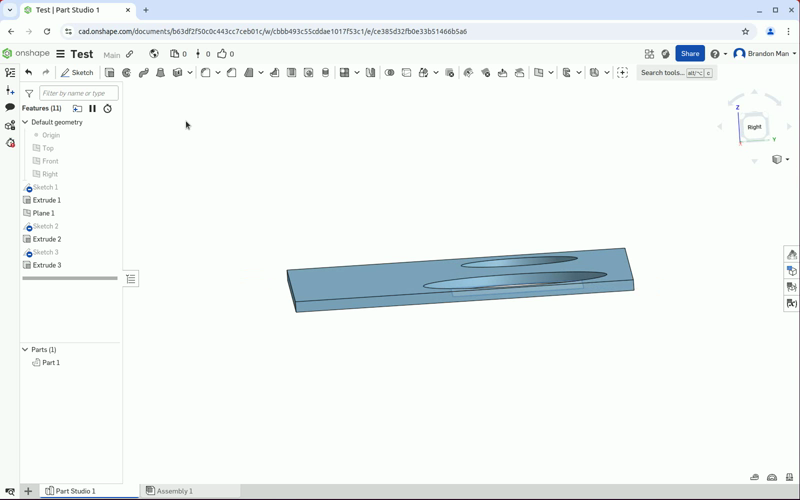
key(right, 3)
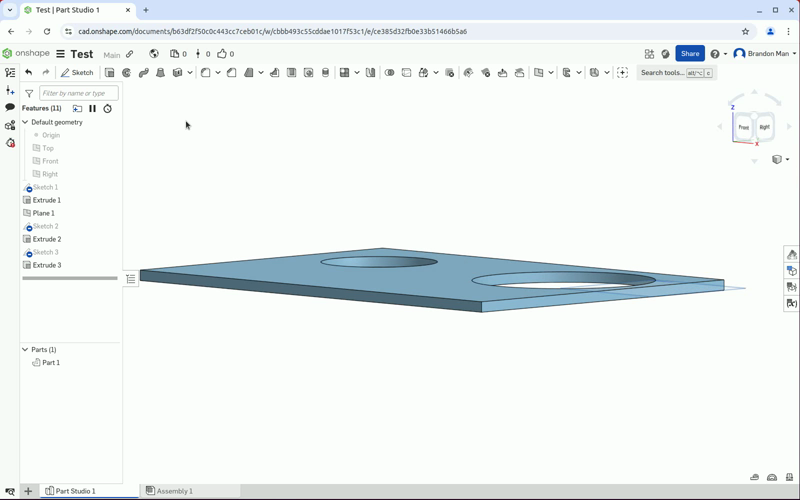
key(down, 3)
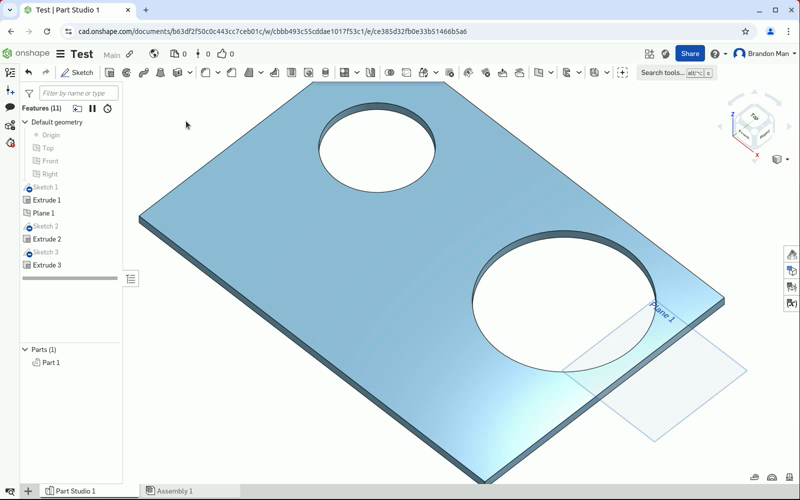
mouse_move(73, 189)
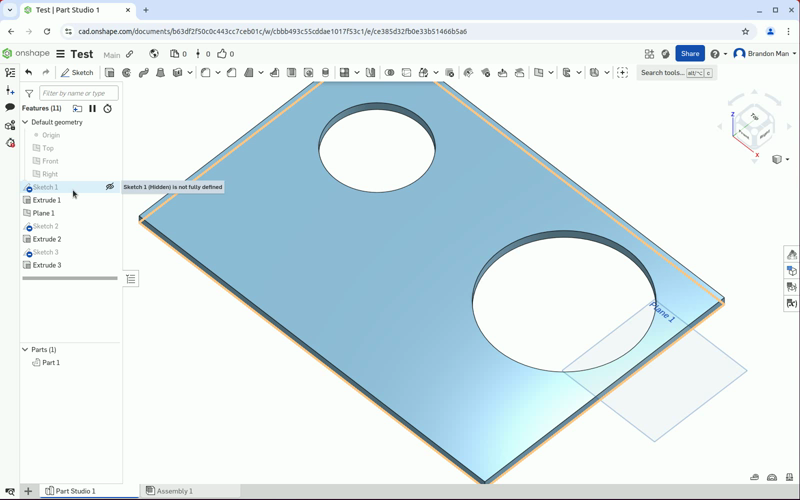
click(73, 189)